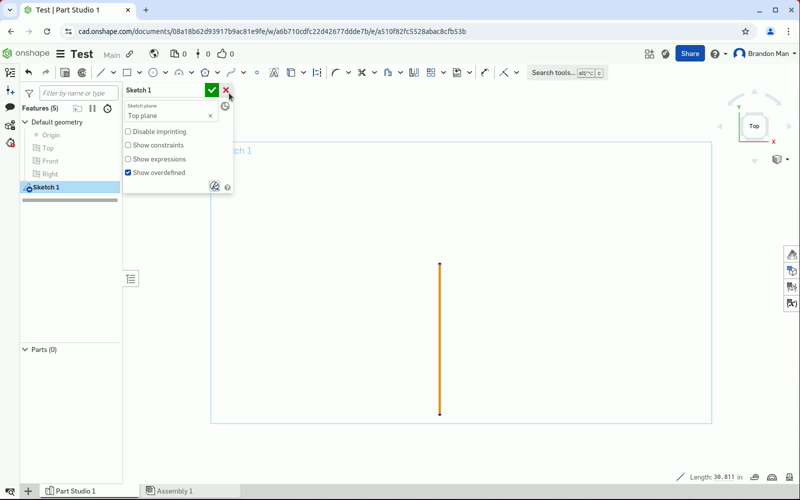
key(shift+h)
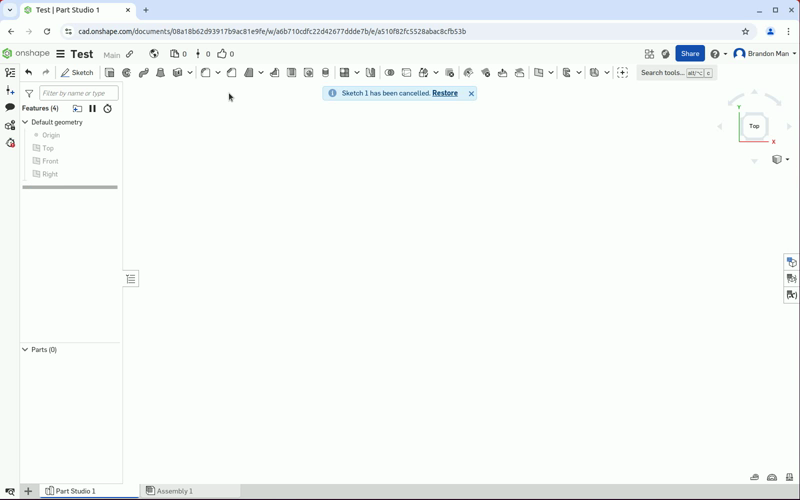
mouse_move(73, 352)
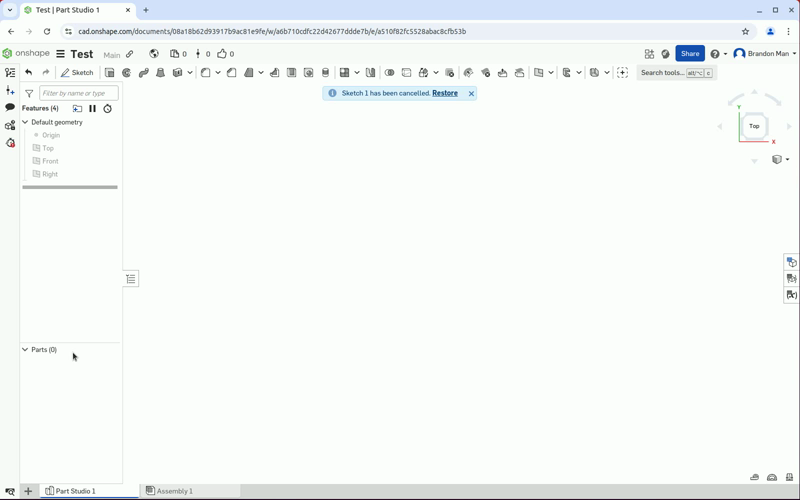
key(y)
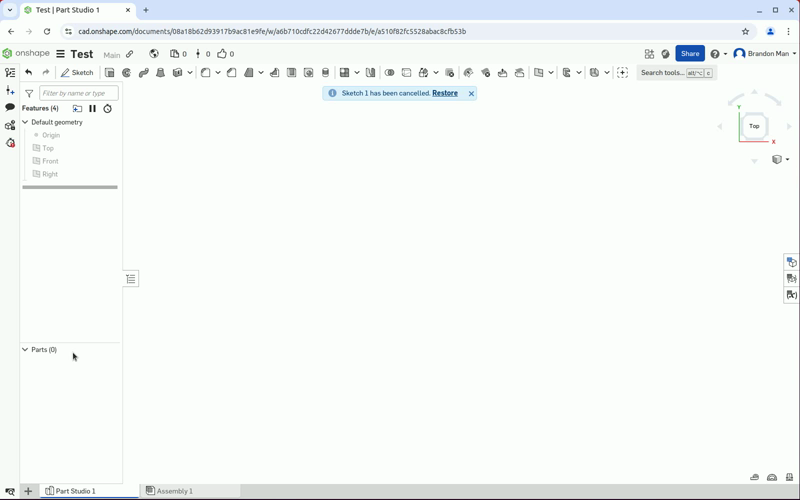
key(shift+p)
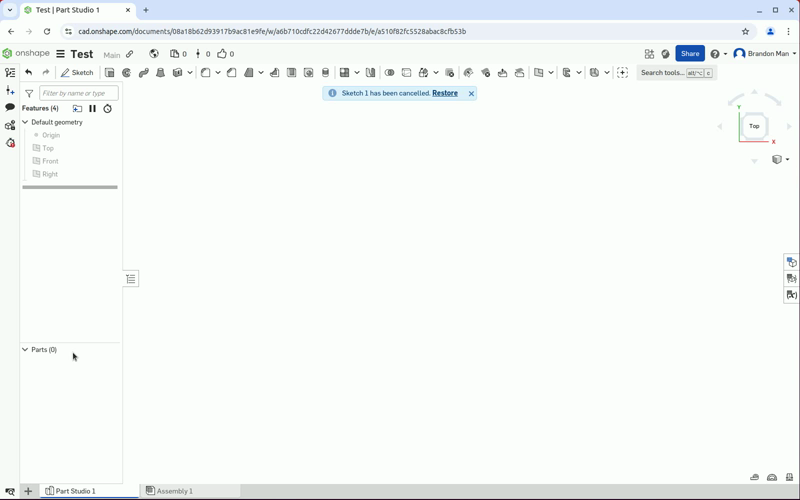
key(space)
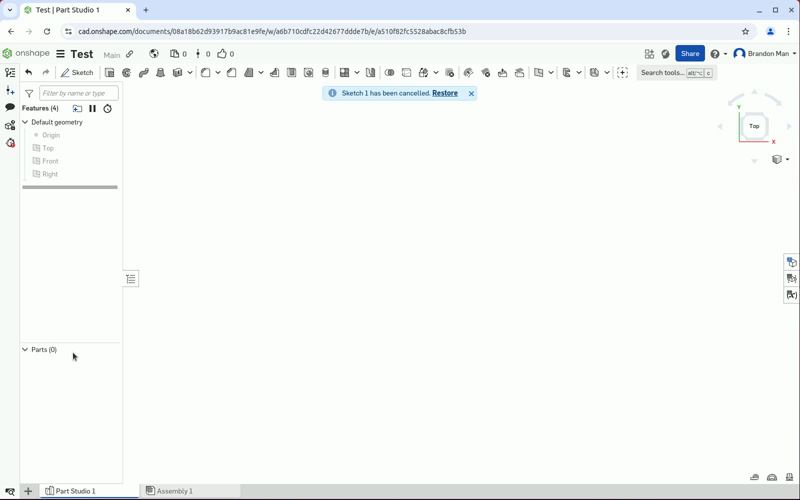
key_down(shift)
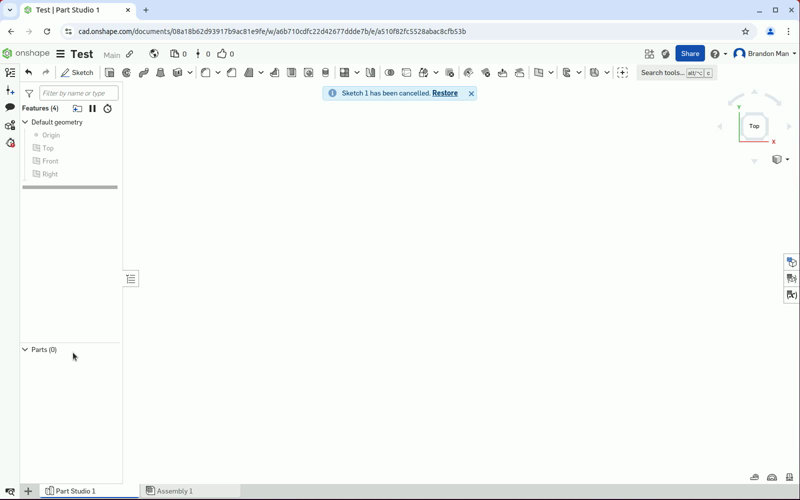
key(up)
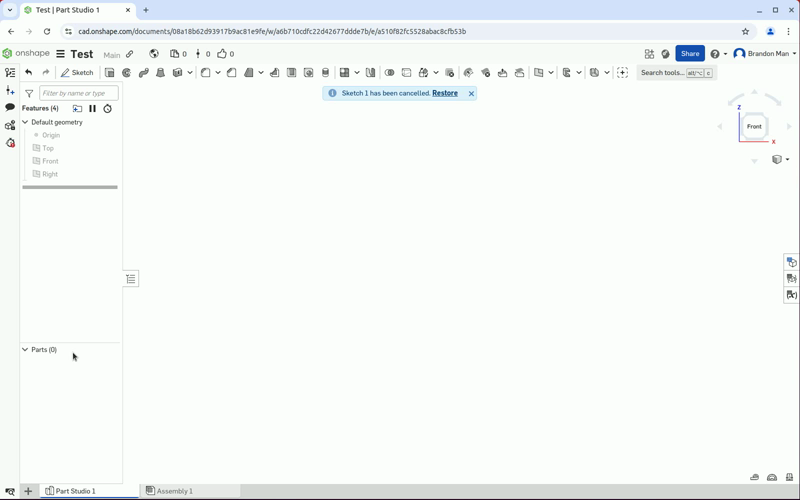
key_up(shift)
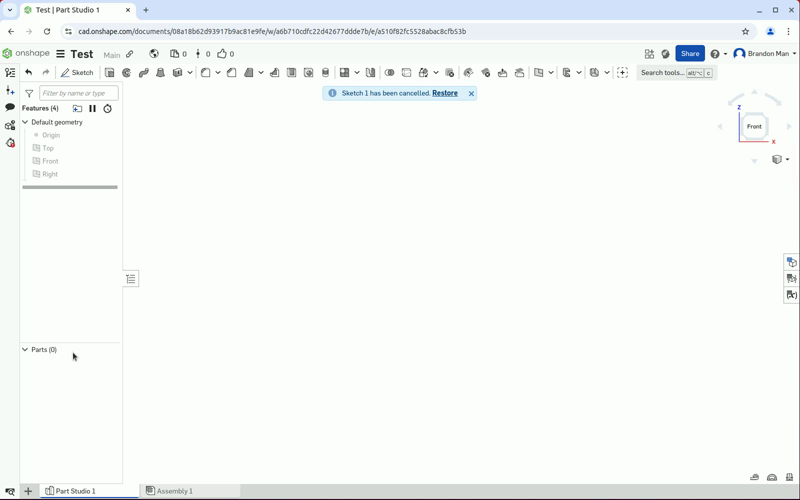
mouse_move(73, 352)
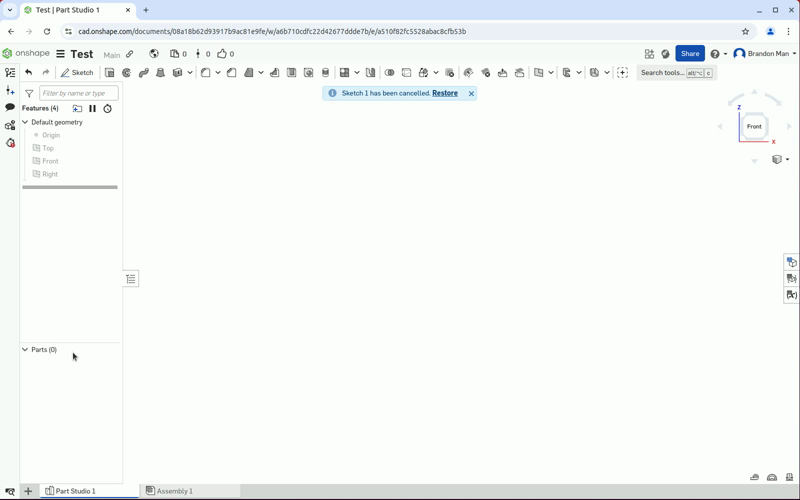
key(shift+y)
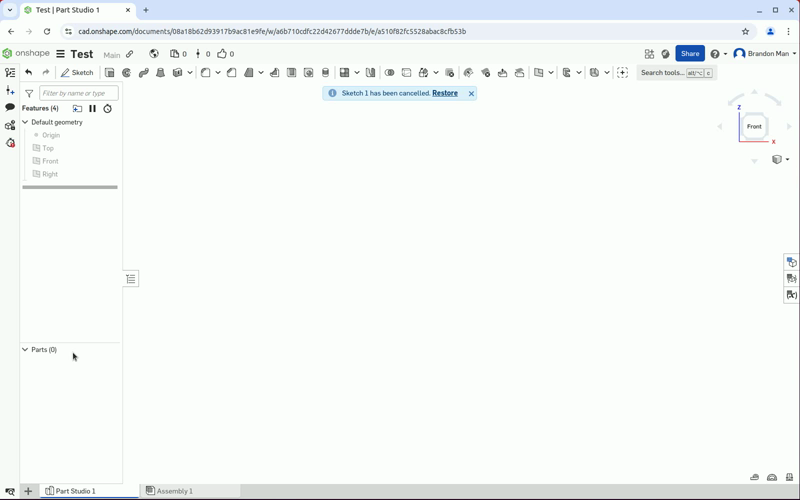
key(shift+s)
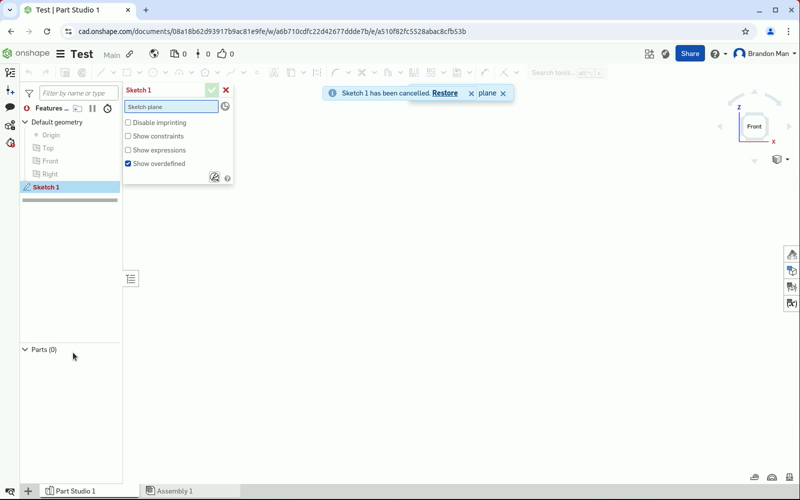
mouse_move(73, 163)
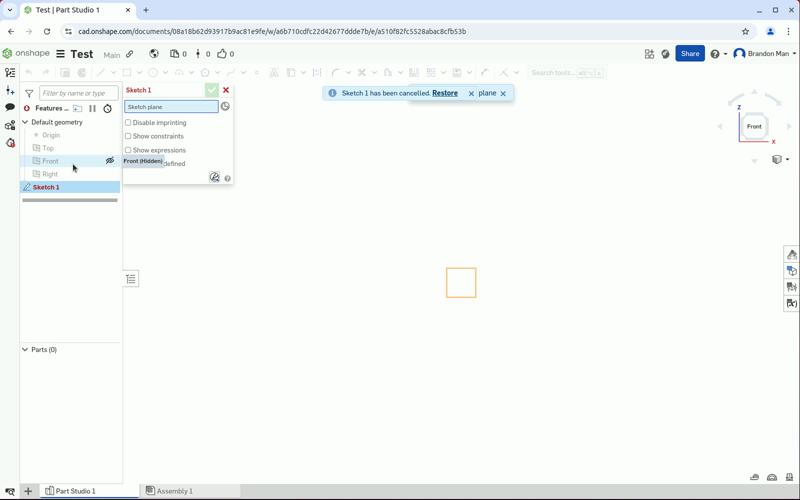
click(73, 163)
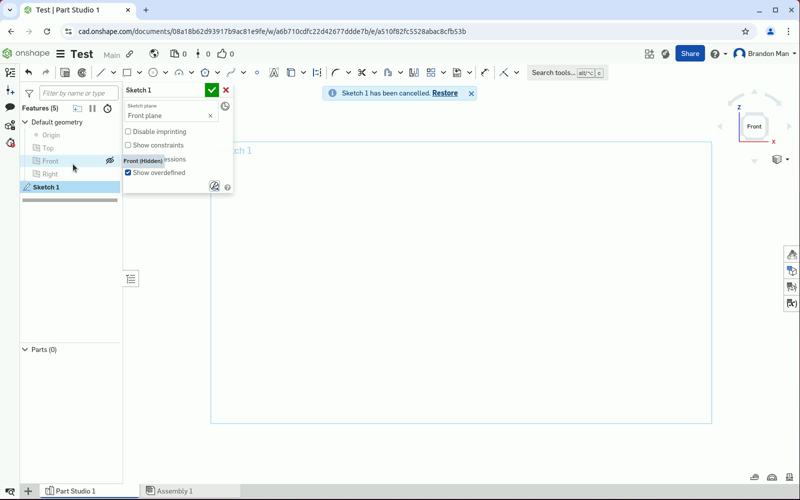
mouse_move(73, 352)
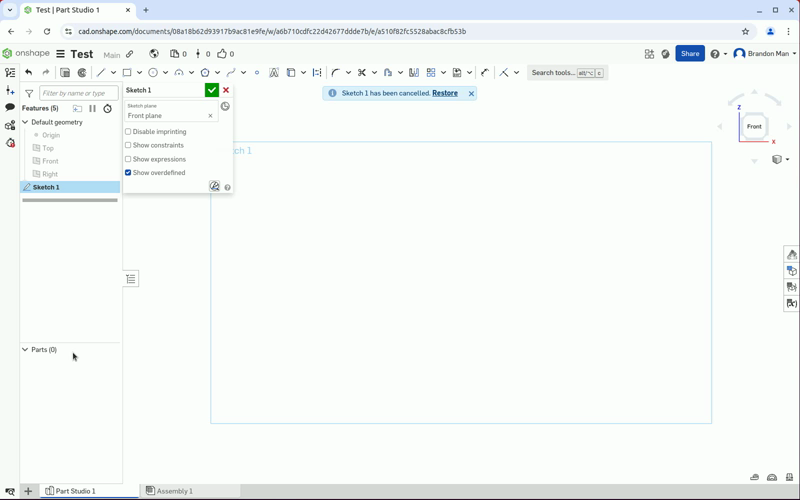
key(y)
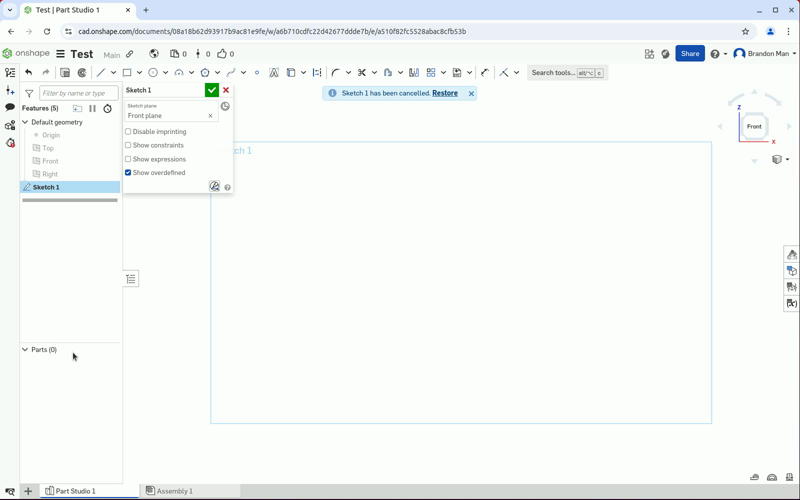
key(l)
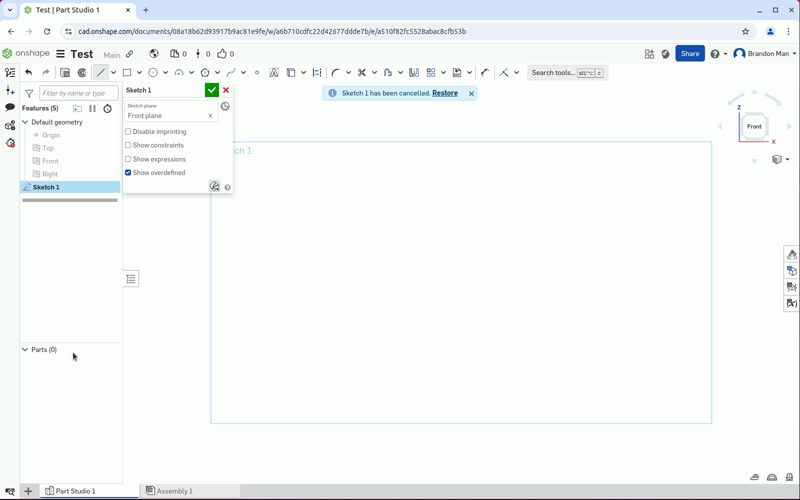
key_down(shift)
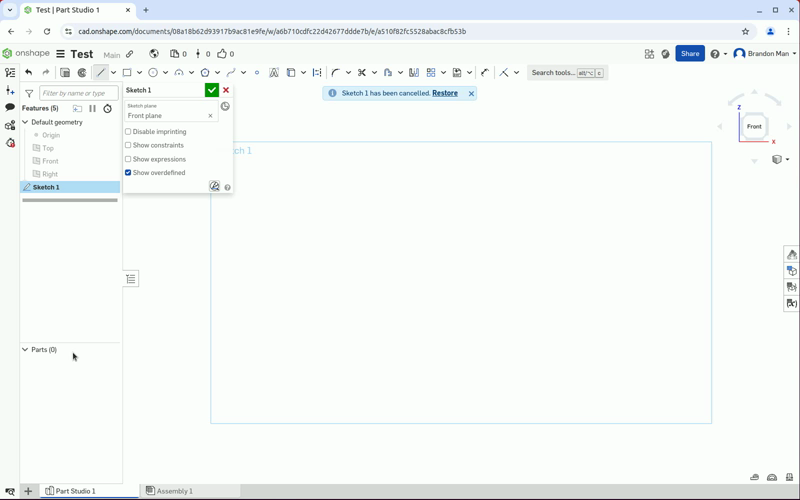
mouse_move(425, 343)
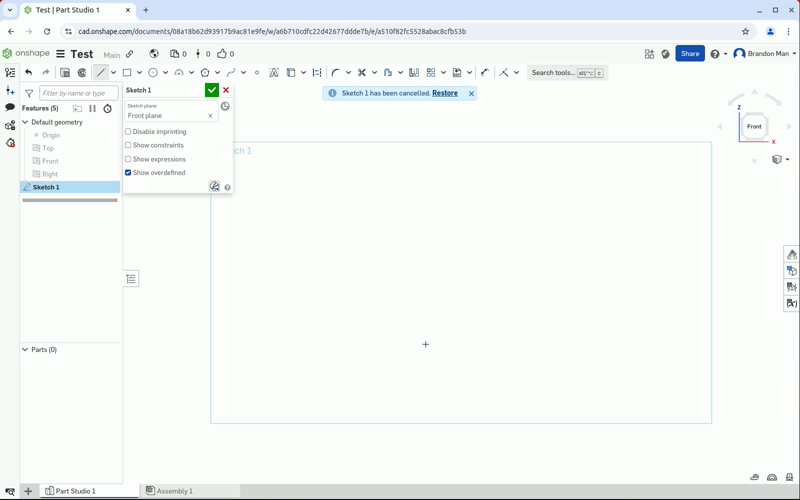
click(425, 343)
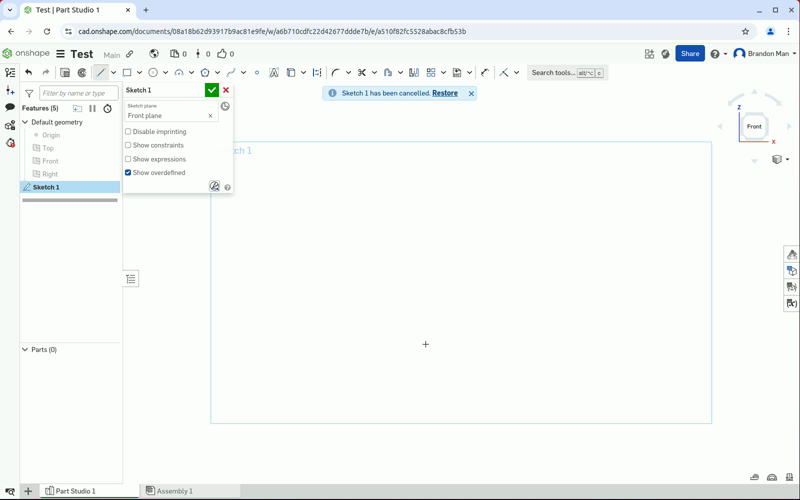
key_up(shift)
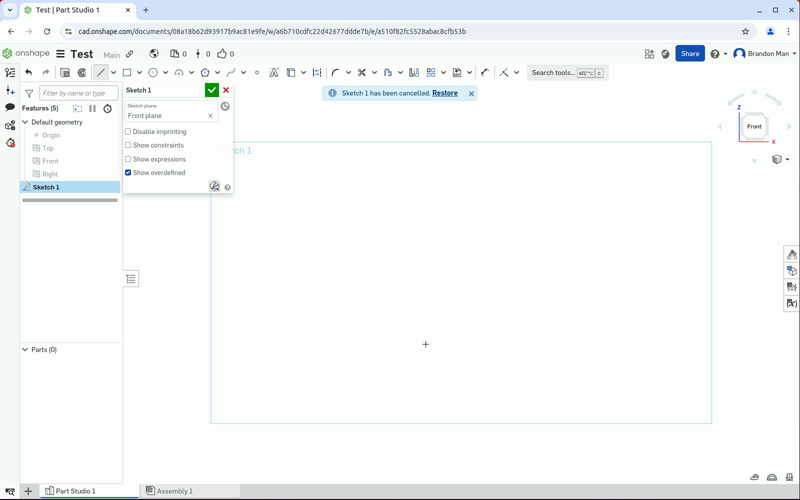
key_down(shift)
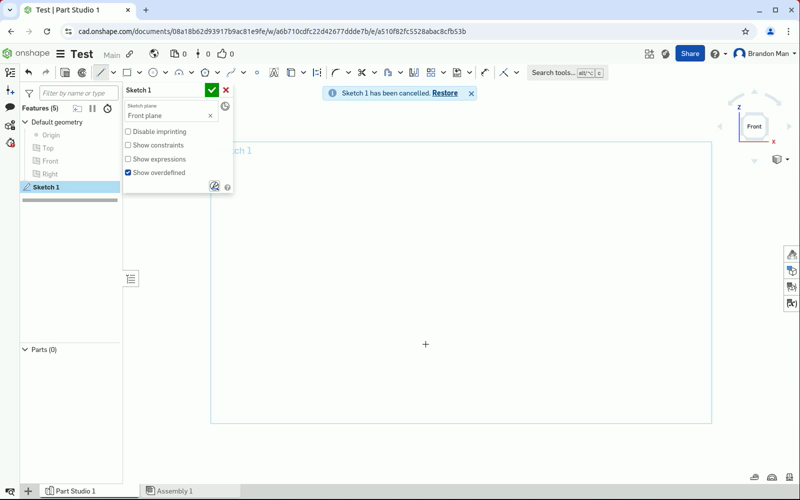
mouse_move(496, 343)
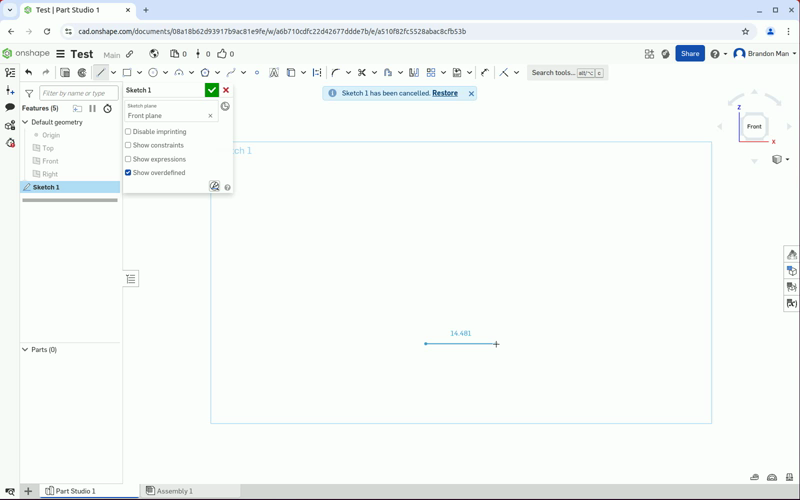
click(496, 343)
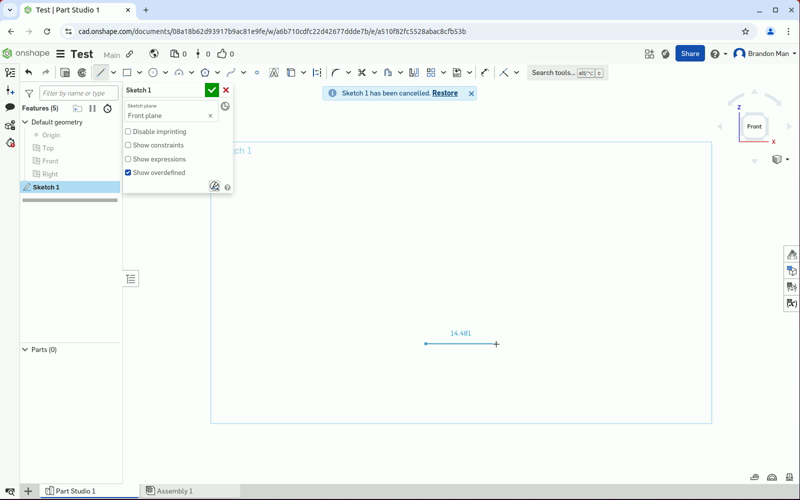
key_up(shift)
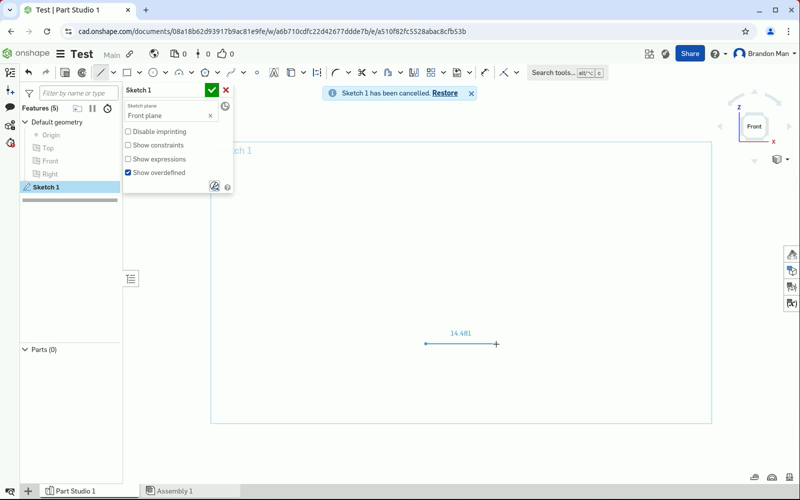
key_down(shift)
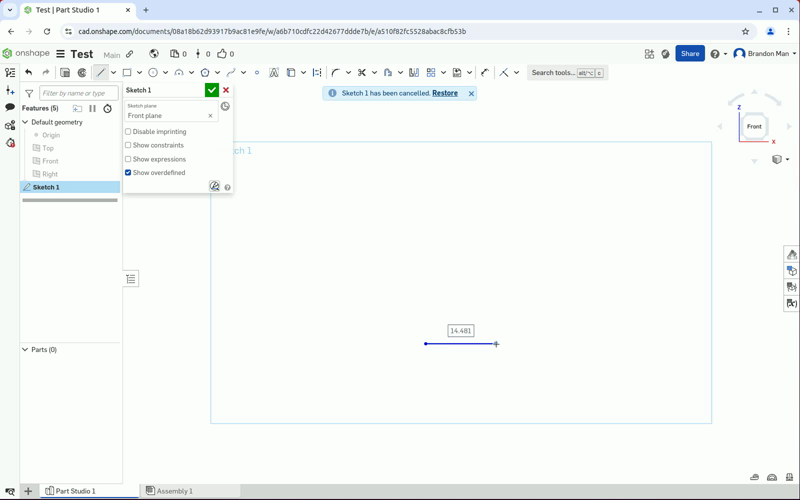
mouse_move(496, 222)
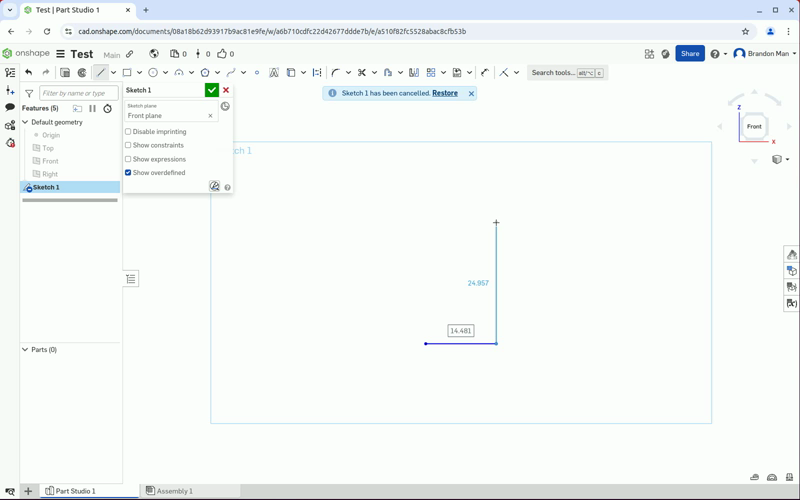
click(496, 222)
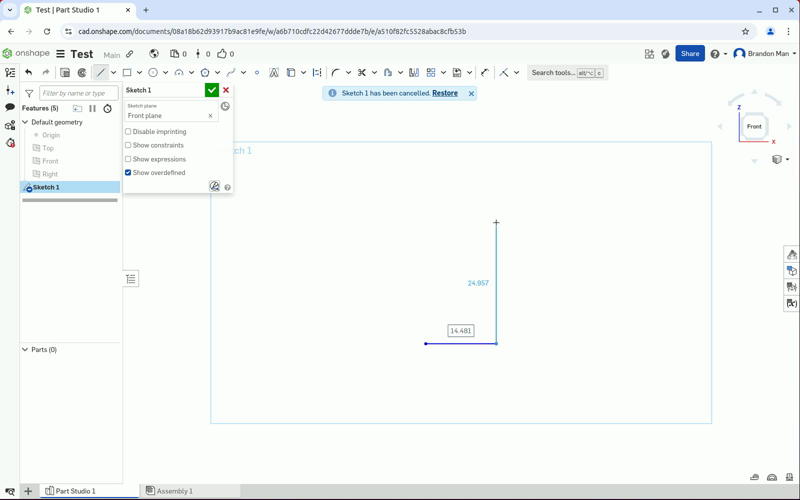
key_up(shift)
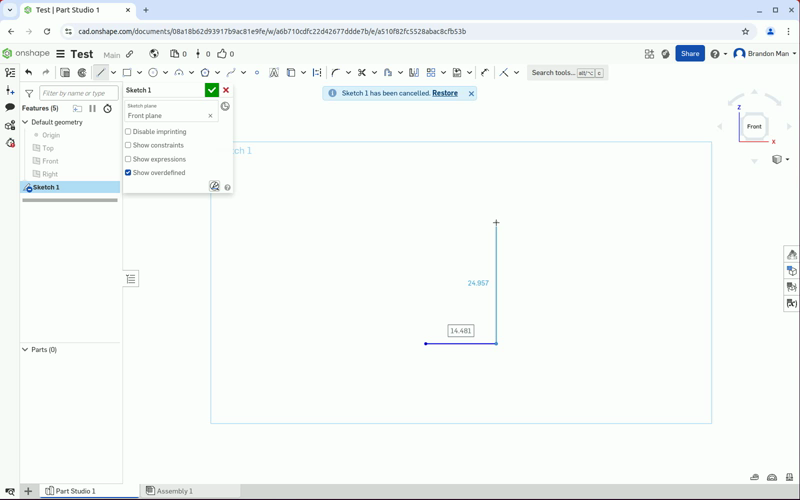
key_down(shift)
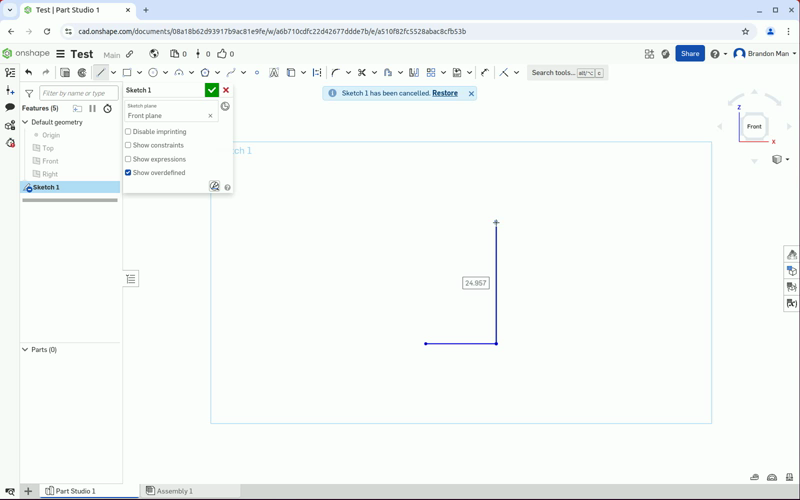
mouse_move(425, 222)
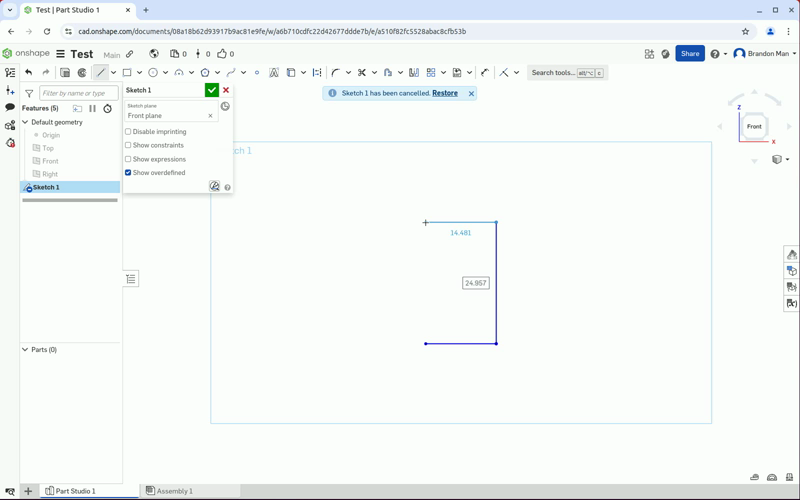
click(425, 222)
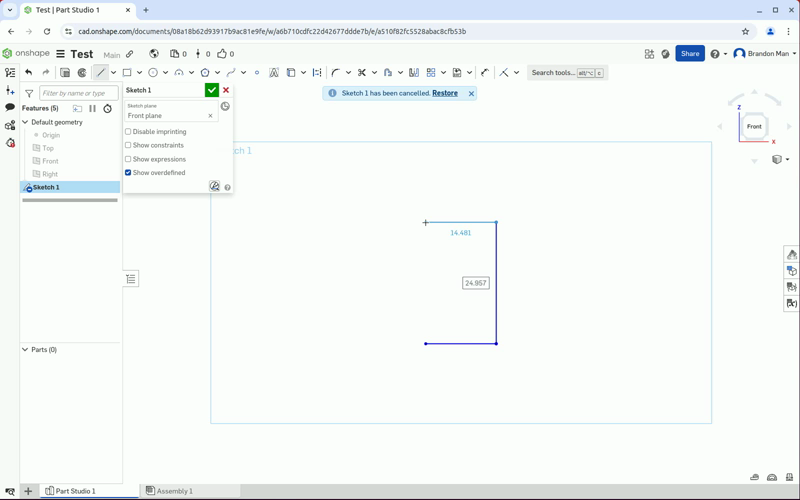
key_up(shift)
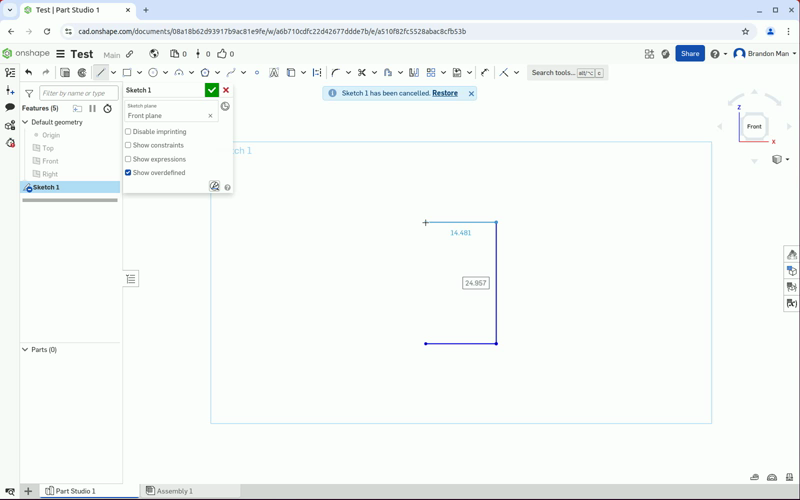
key_down(shift)
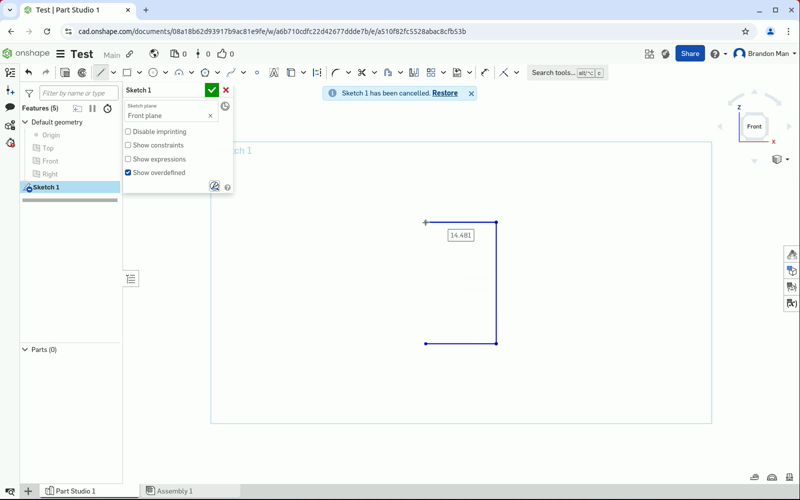
mouse_move(425, 343)
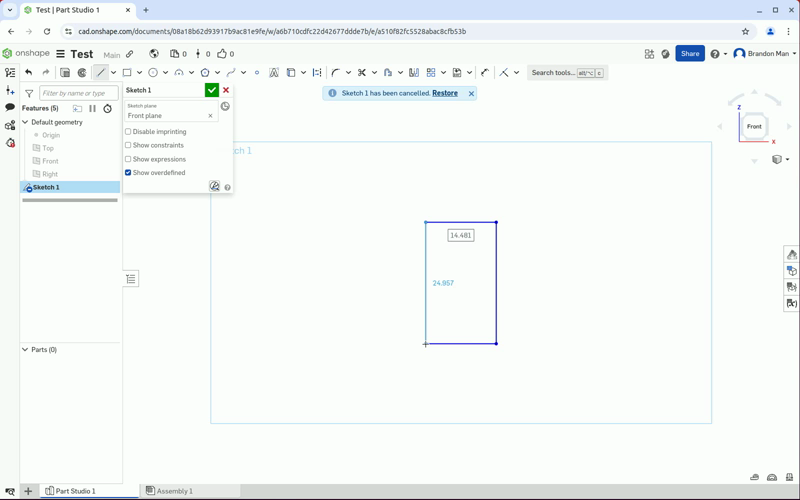
key_up(shift)
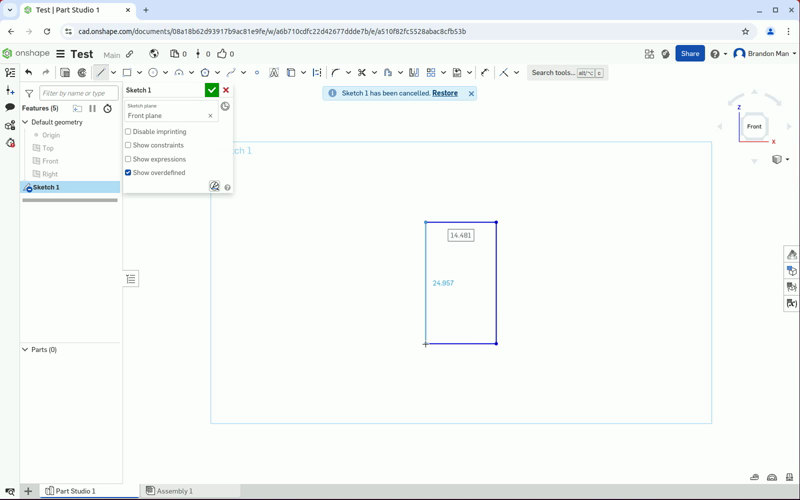
click(425, 343)
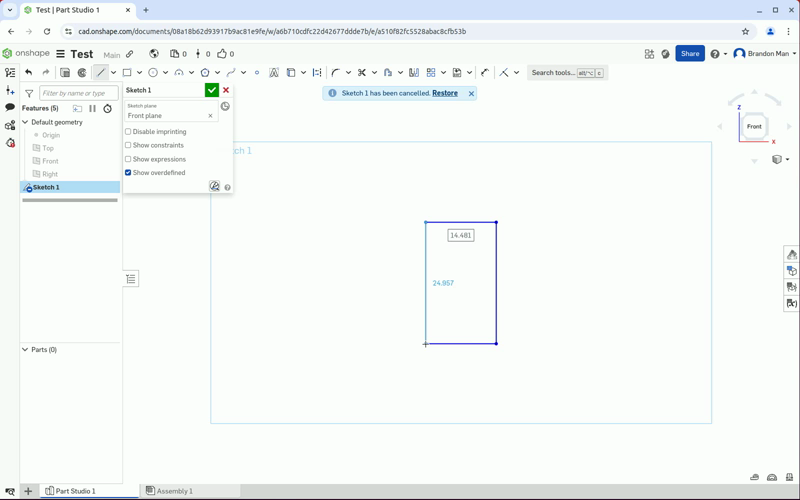
key(esc)
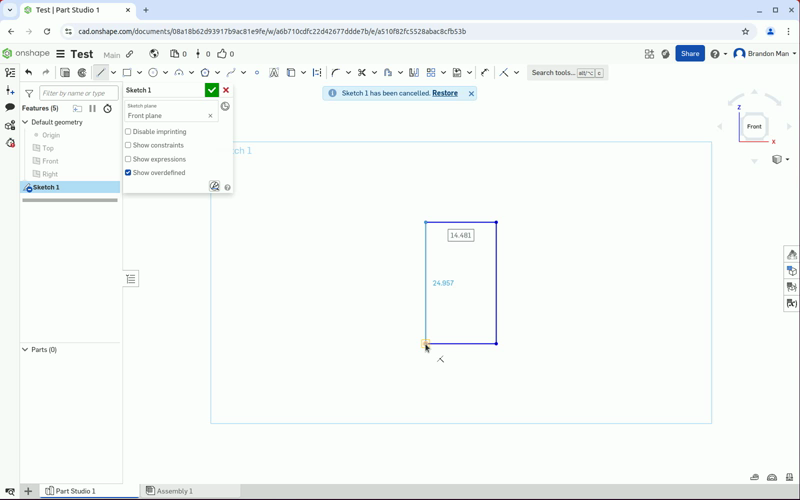
key(l)
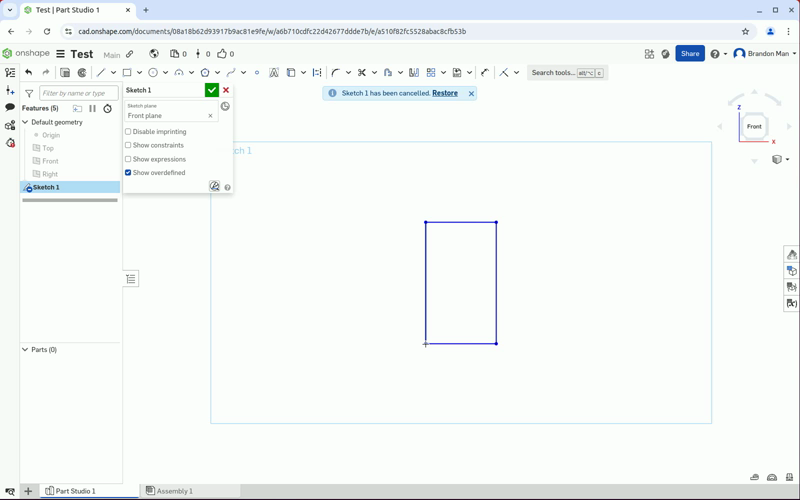
key_down(shift)
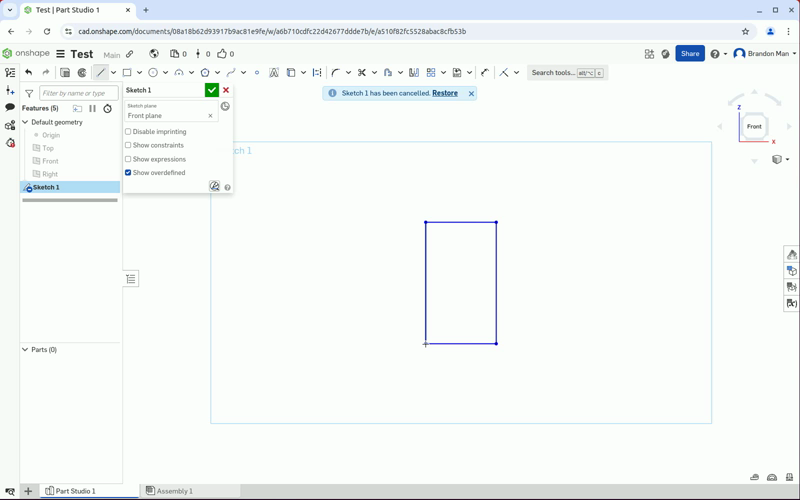
mouse_move(429, 338)
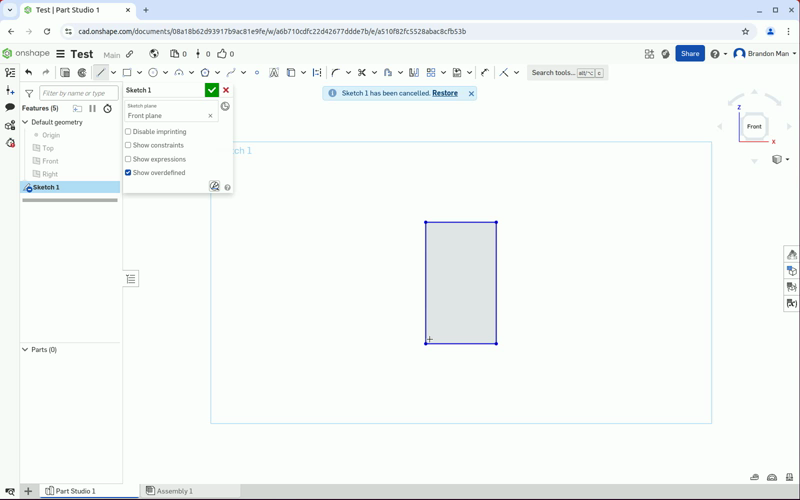
click(429, 338)
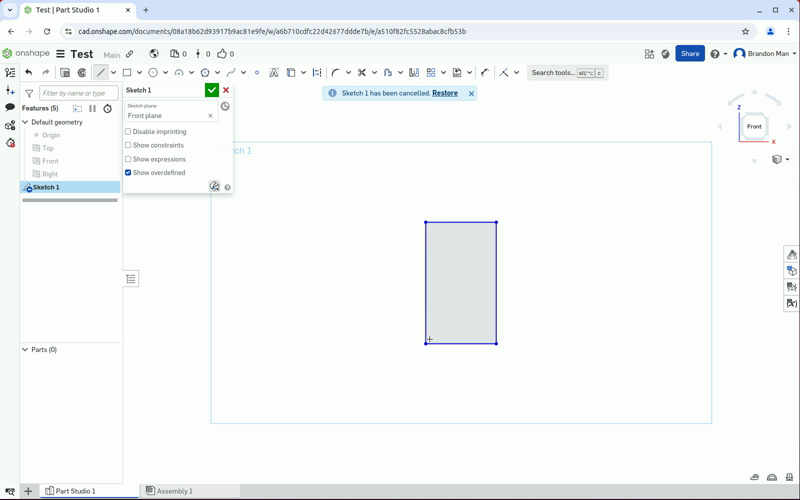
key_up(shift)
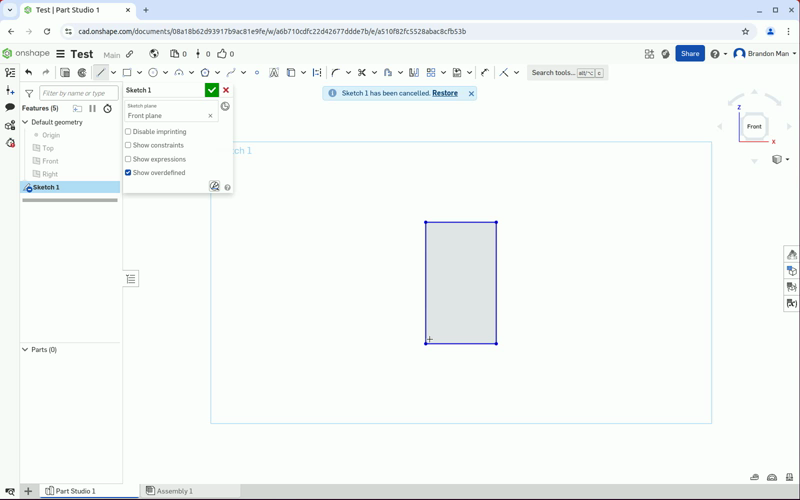
key_down(shift)
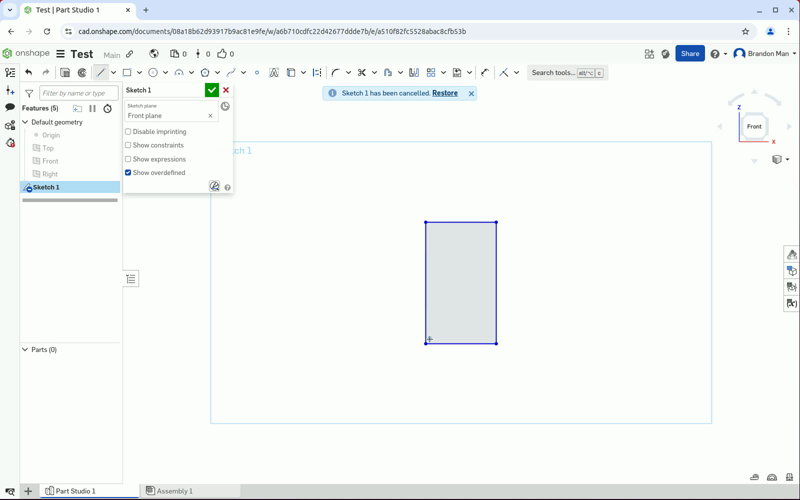
mouse_move(492, 338)
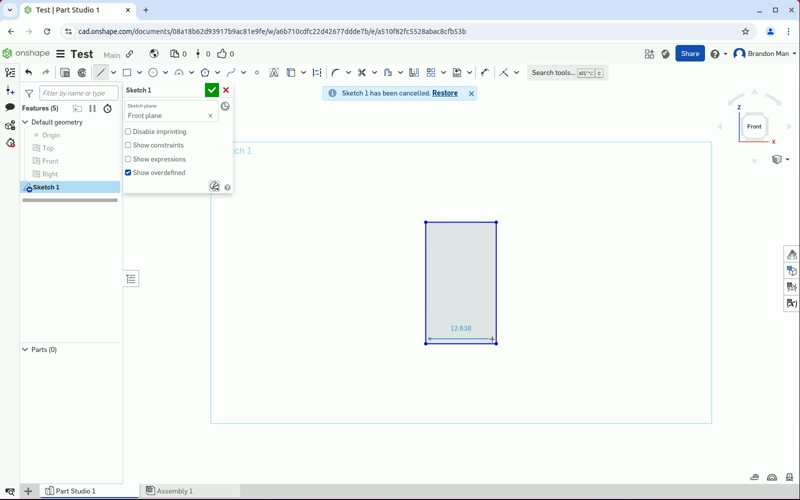
click(492, 338)
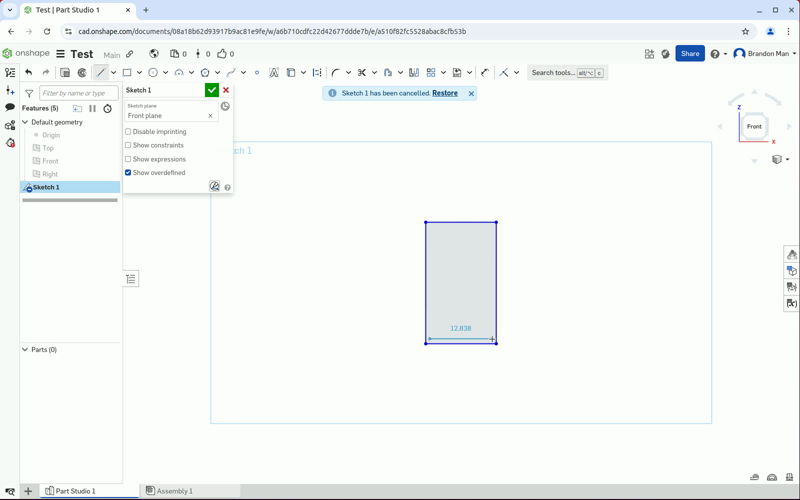
key_up(shift)
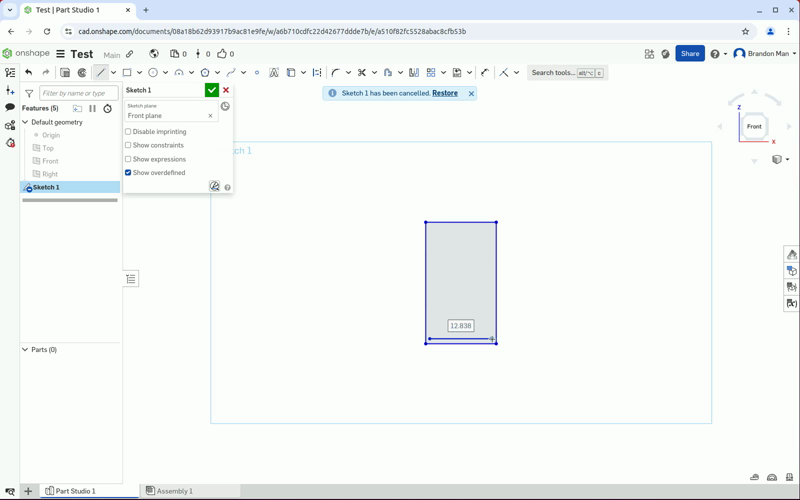
key_down(shift)
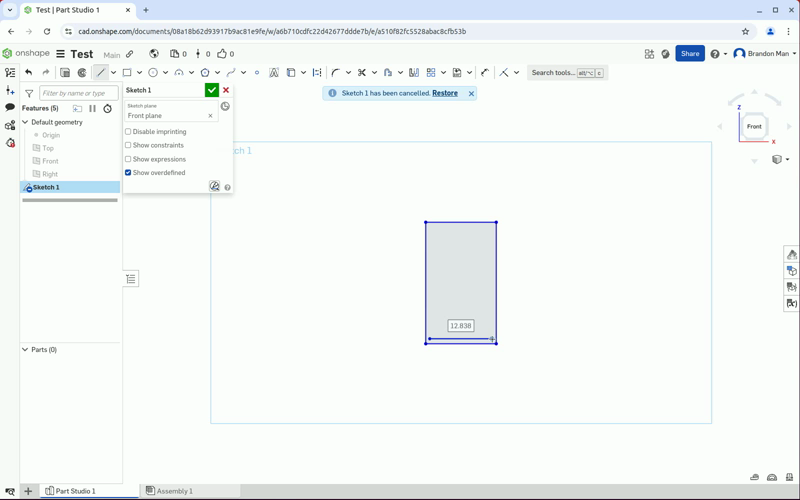
mouse_move(492, 227)
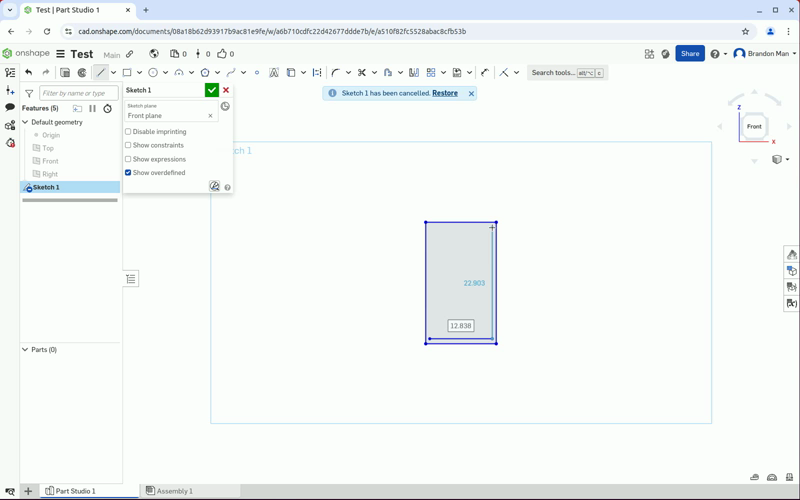
click(492, 227)
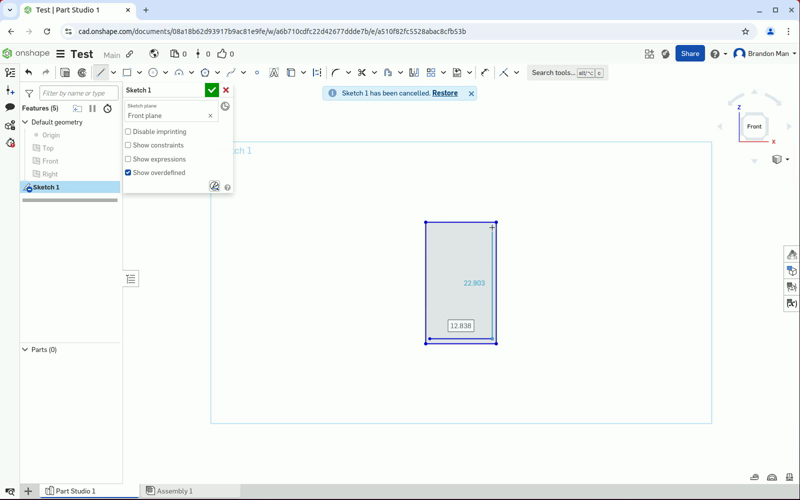
key_up(shift)
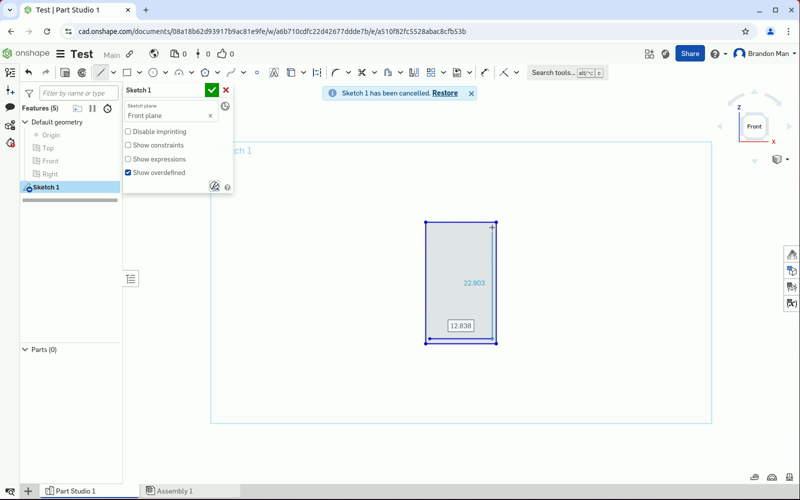
key_down(shift)
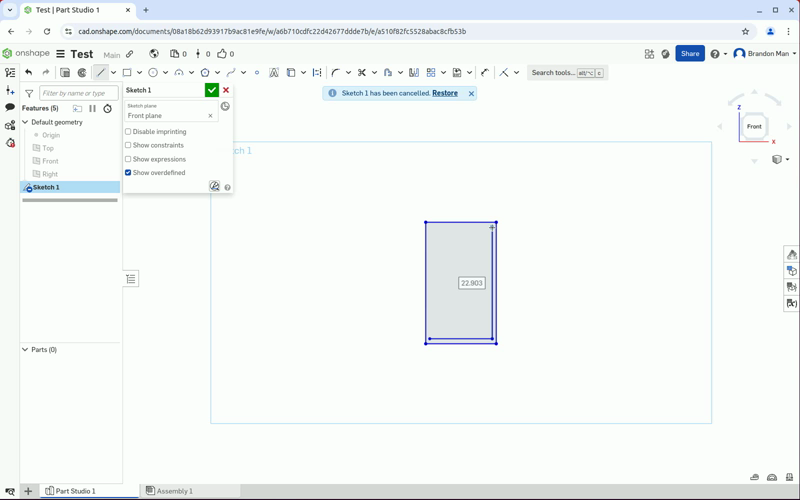
mouse_move(429, 227)
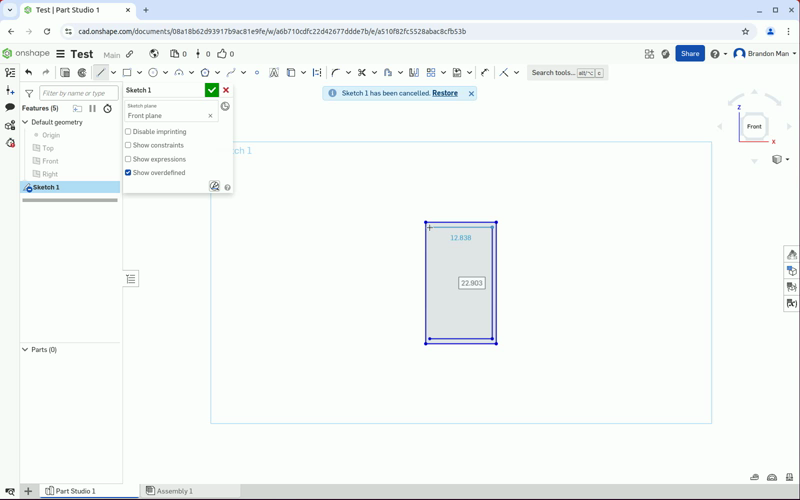
click(429, 227)
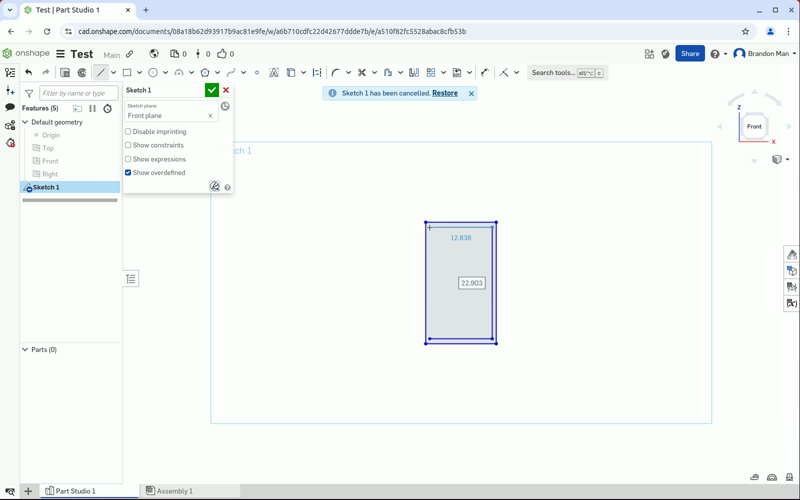
key_up(shift)
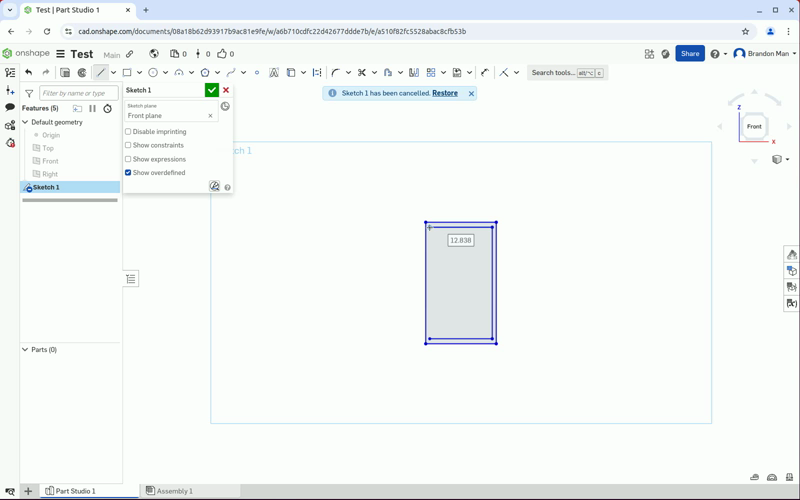
key_down(shift)
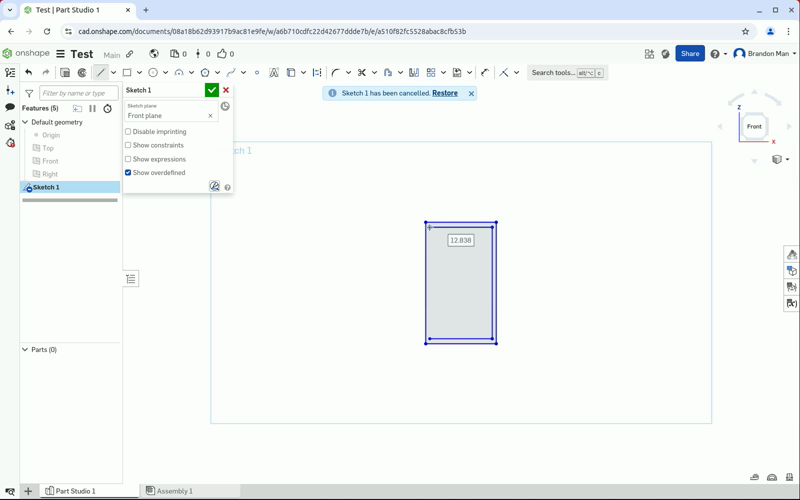
mouse_move(429, 338)
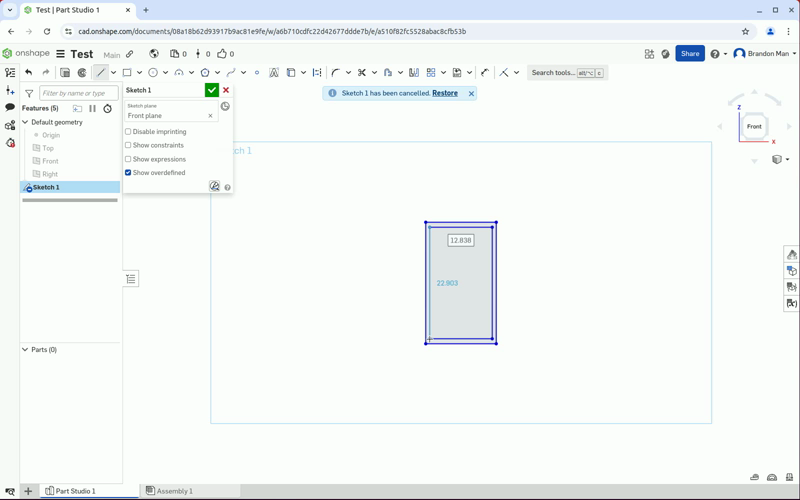
key_up(shift)
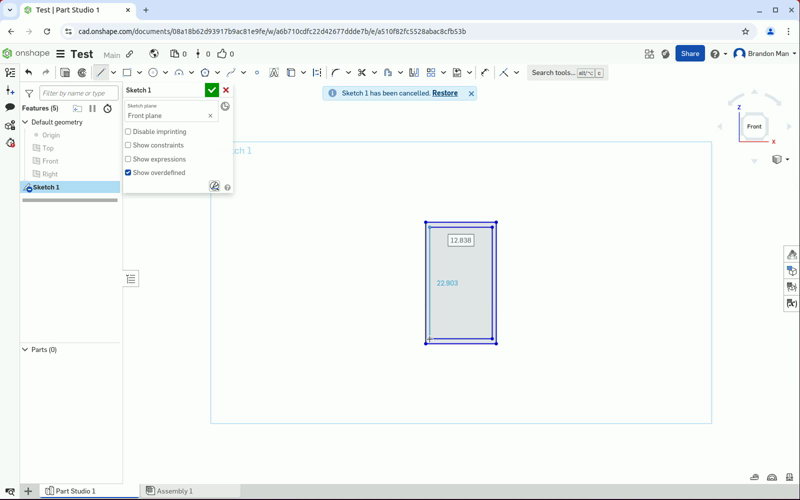
click(429, 338)
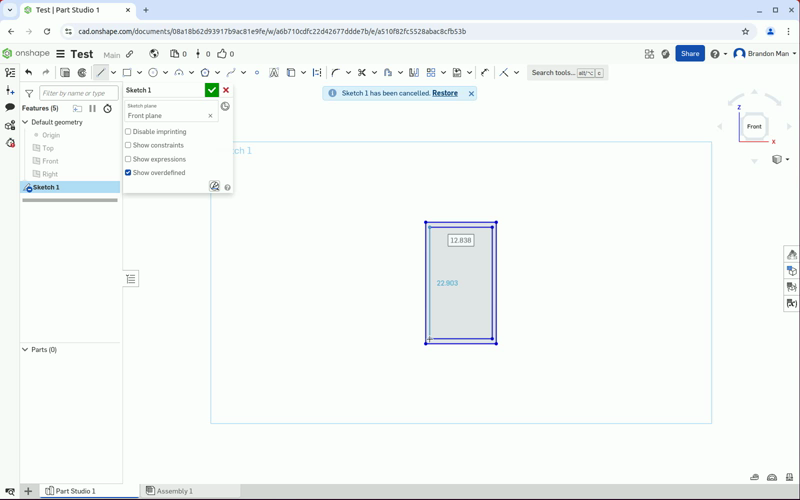
key(esc)
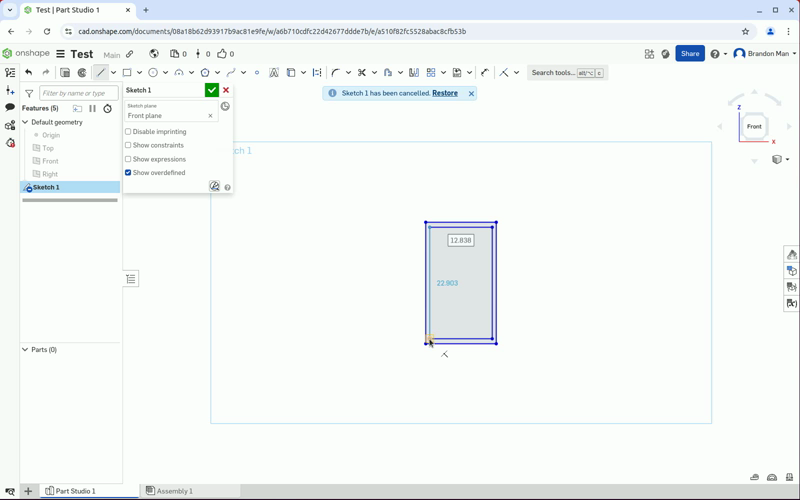
mouse_move(427, 245)
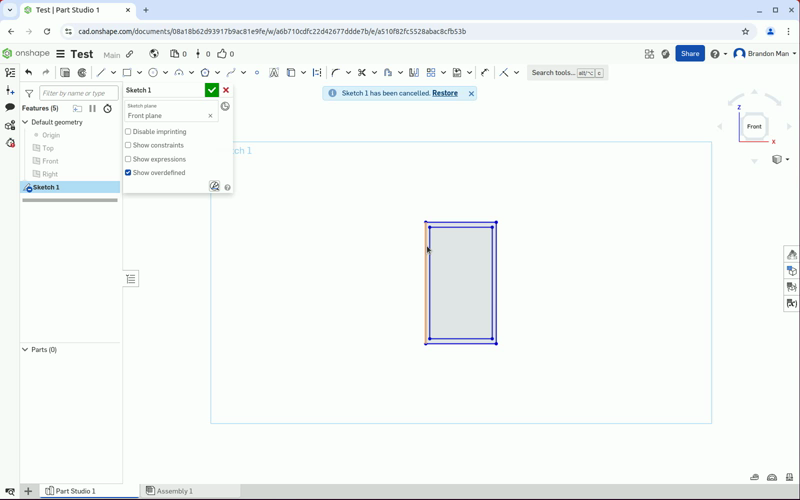
scroll(6)
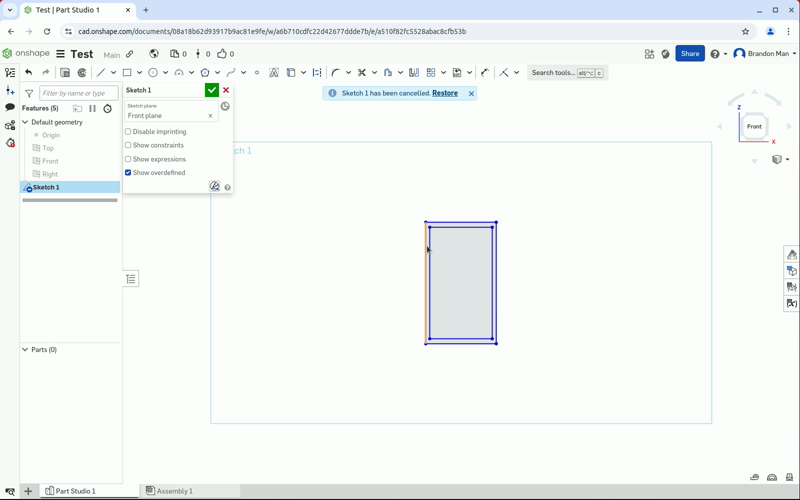
scroll(6)
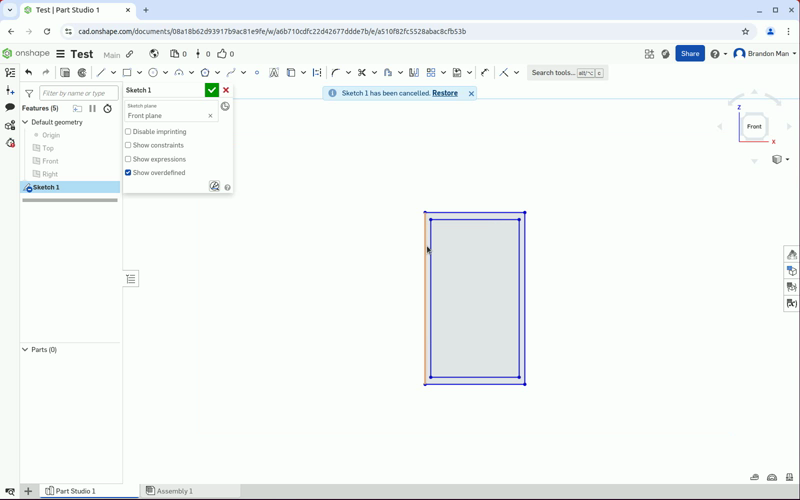
scroll(6)
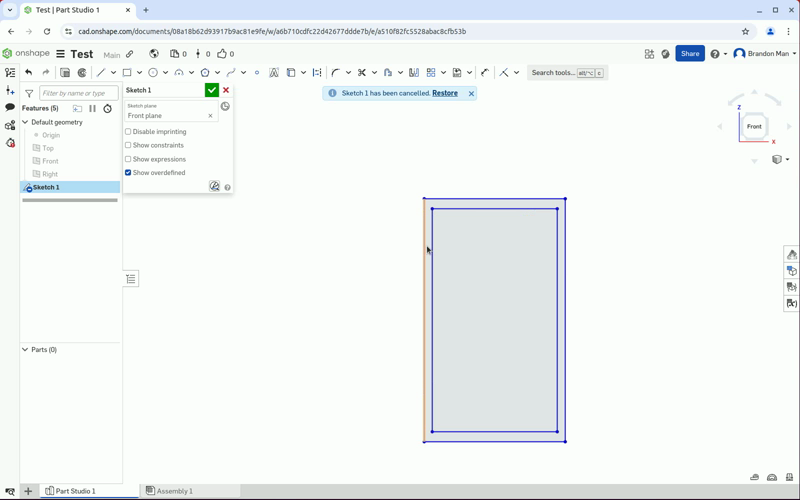
scroll(6)
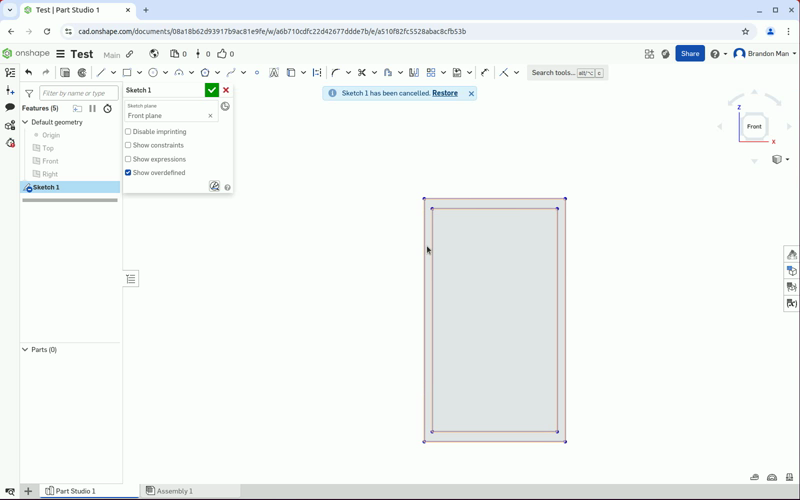
scroll(6)
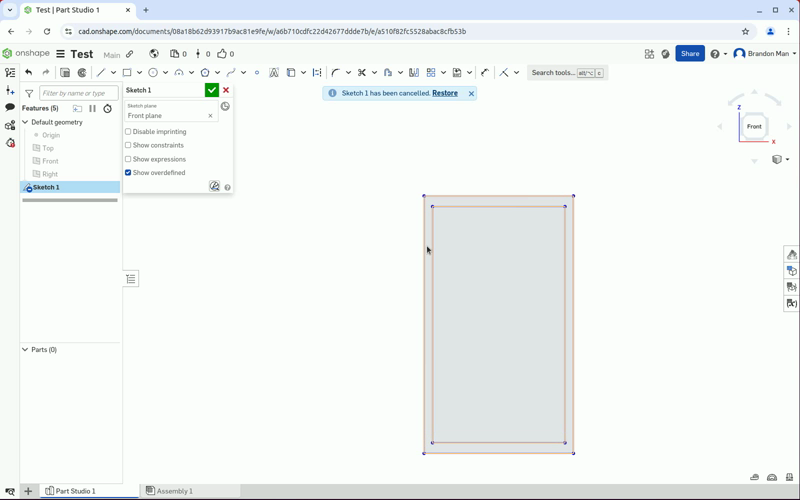
scroll(6)
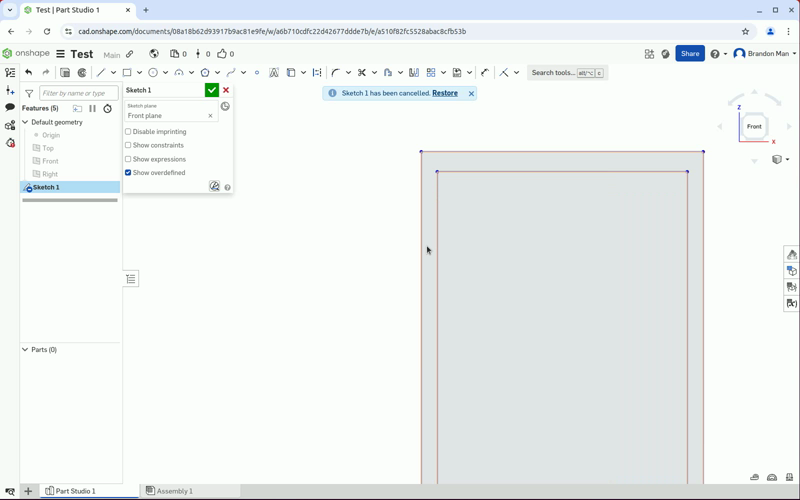
scroll(6)
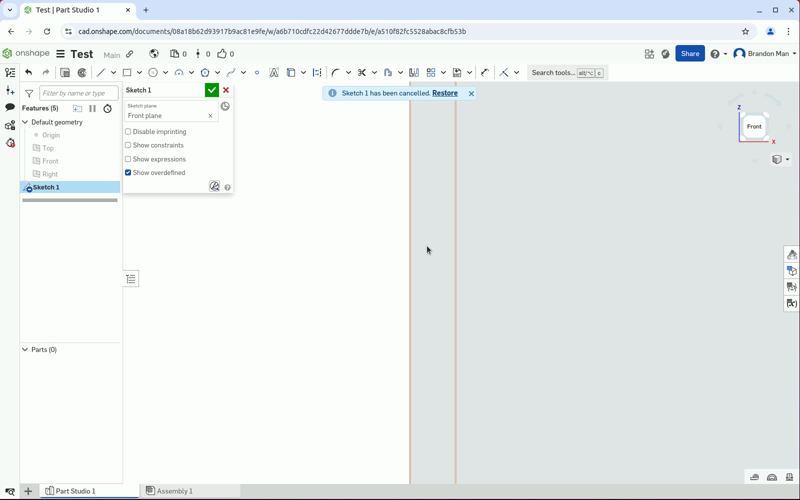
click(427, 245)
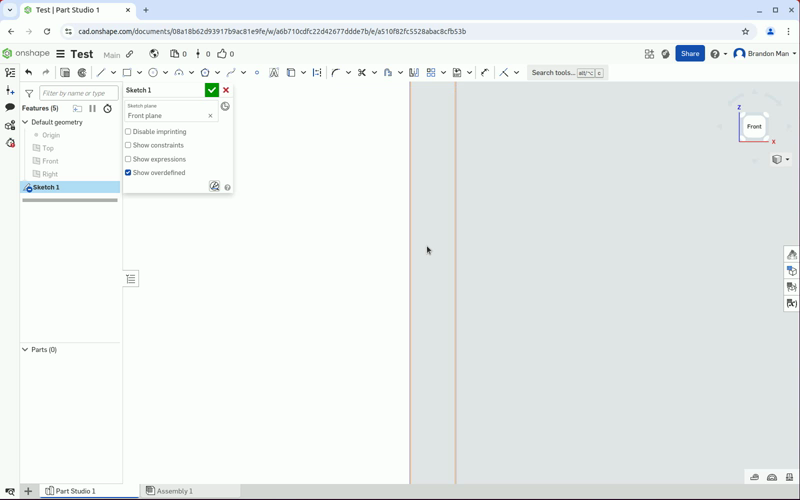
scroll(-6)
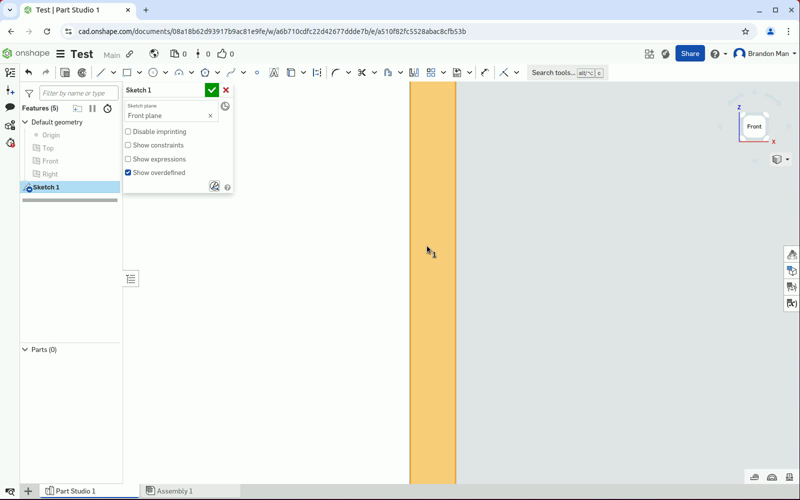
scroll(-6)
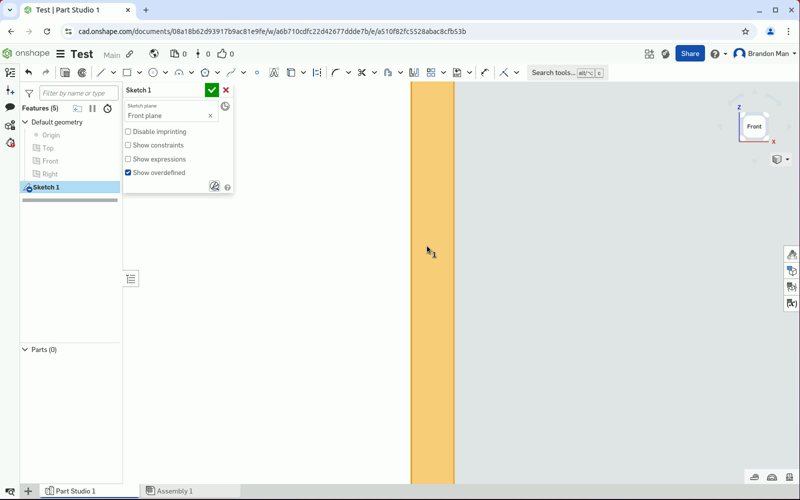
scroll(-6)
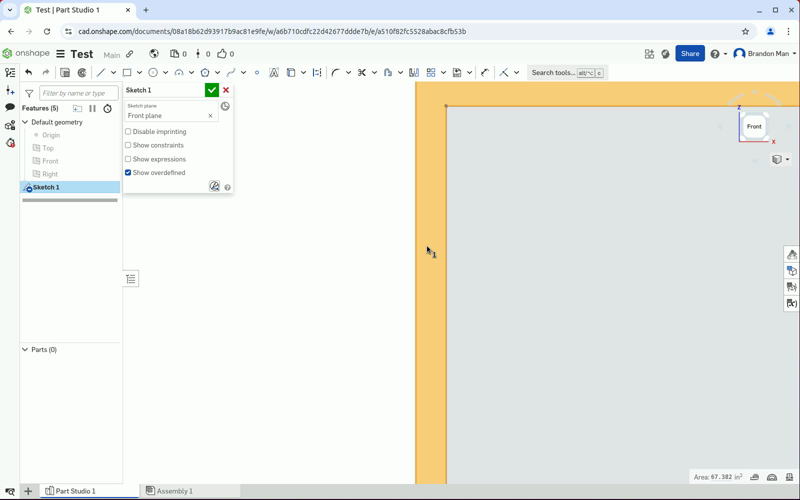
scroll(-6)
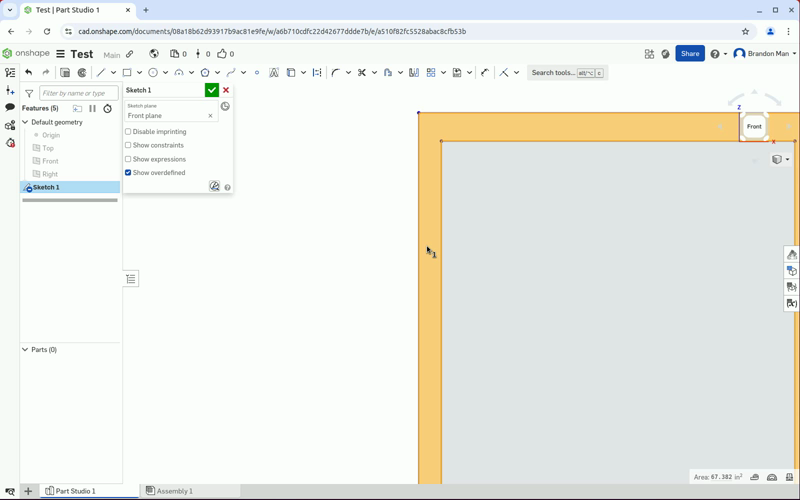
scroll(-6)
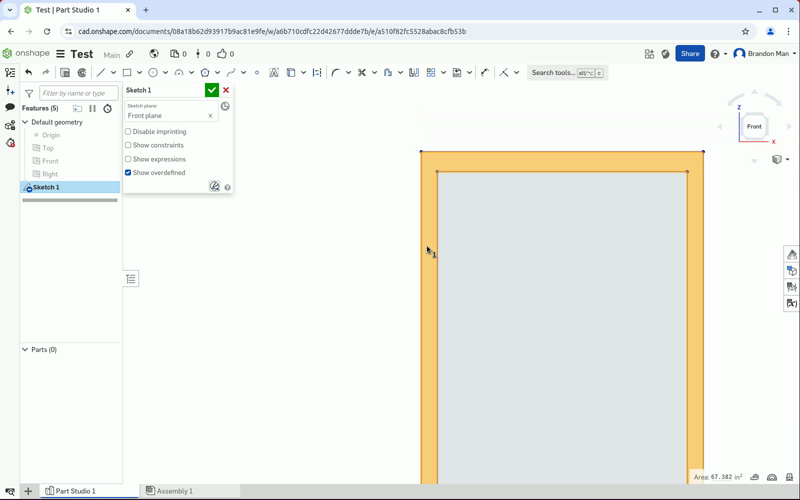
scroll(-6)
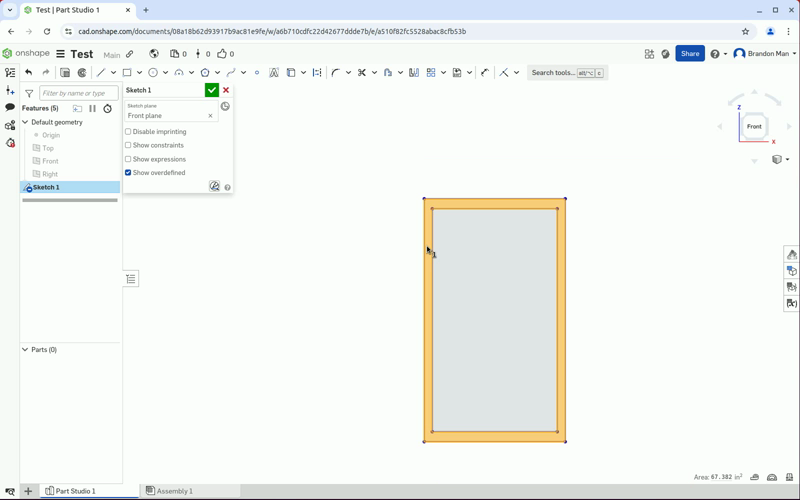
scroll(-6)
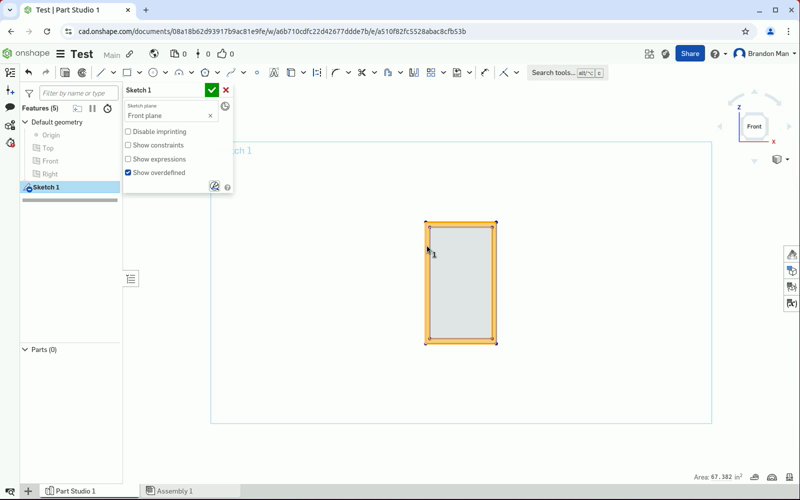
mouse_move(73, 352)
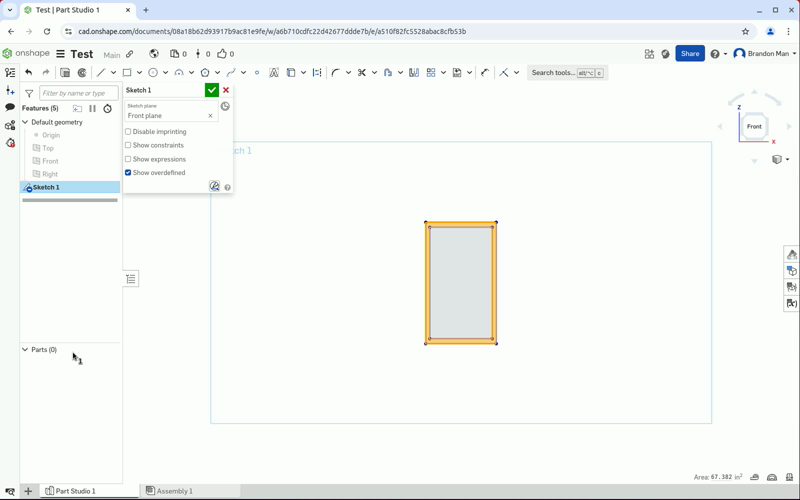
key(shift+y)
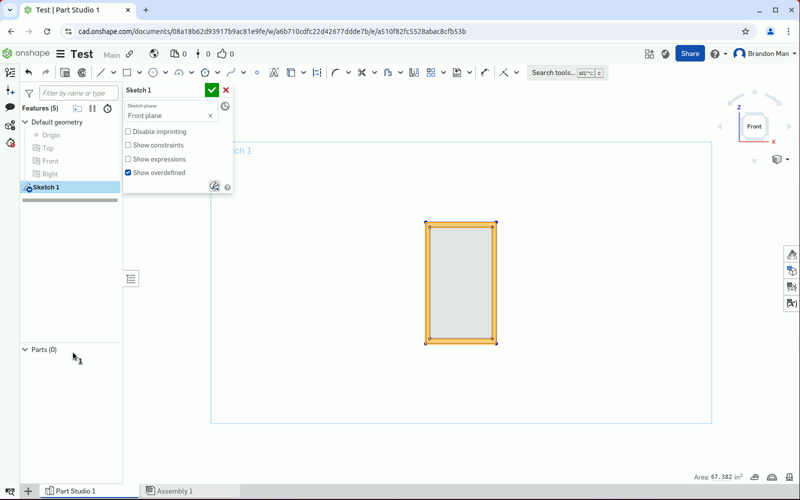
key(shift+e)
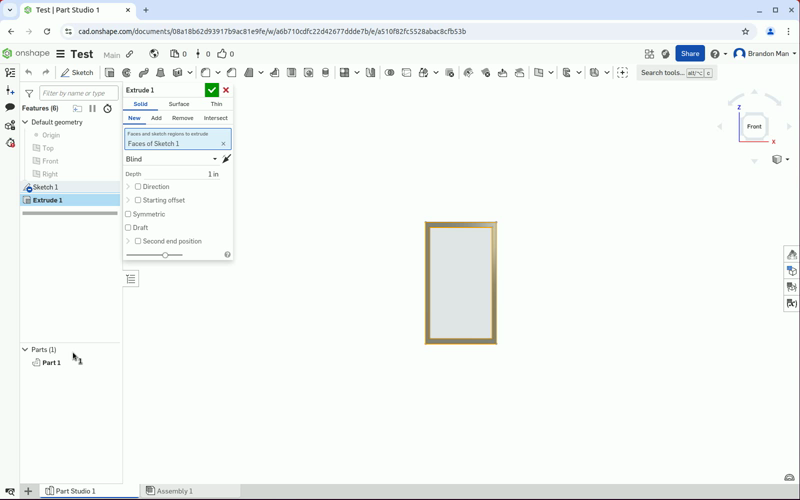
mouse_move(143, 106)
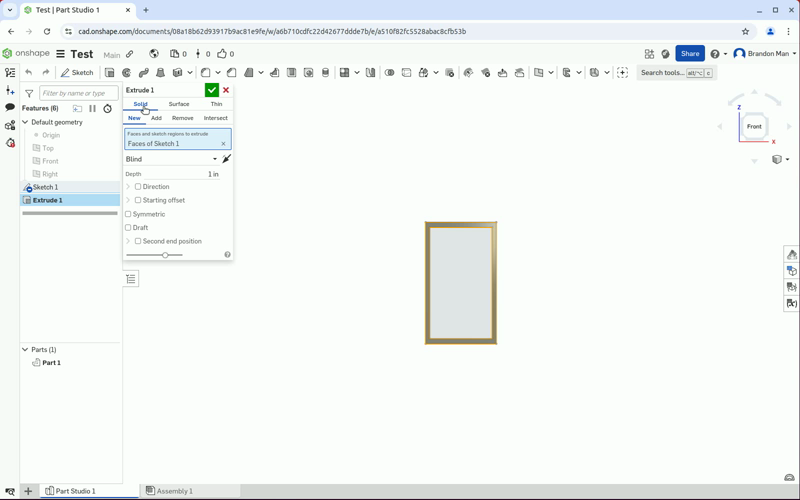
click(143, 106)
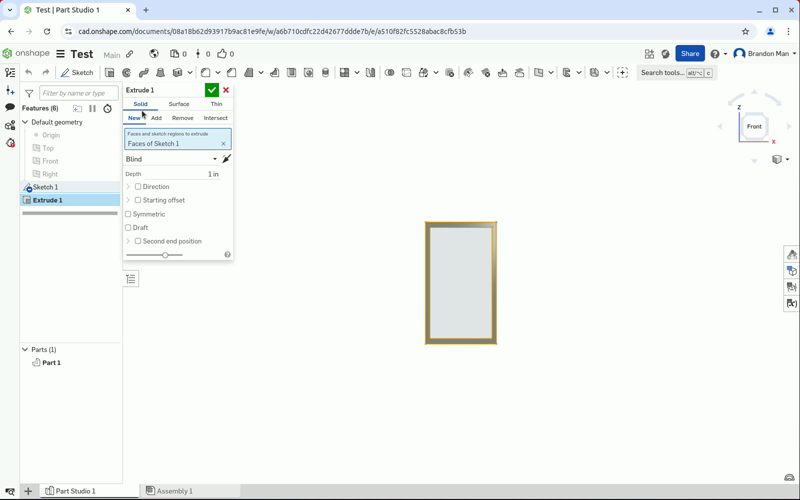
mouse_move(137, 120)
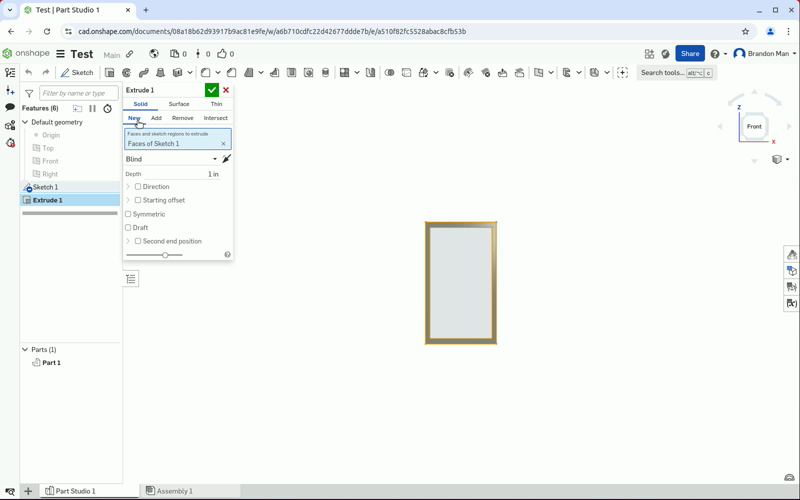
click(137, 120)
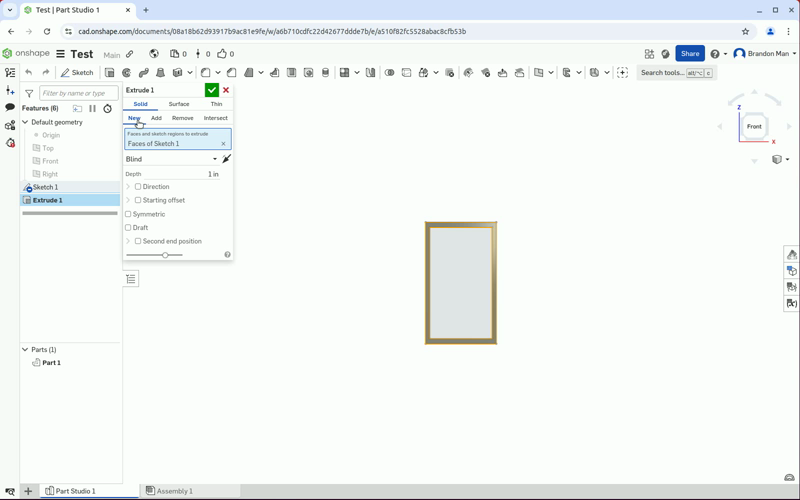
key(tab, 4)
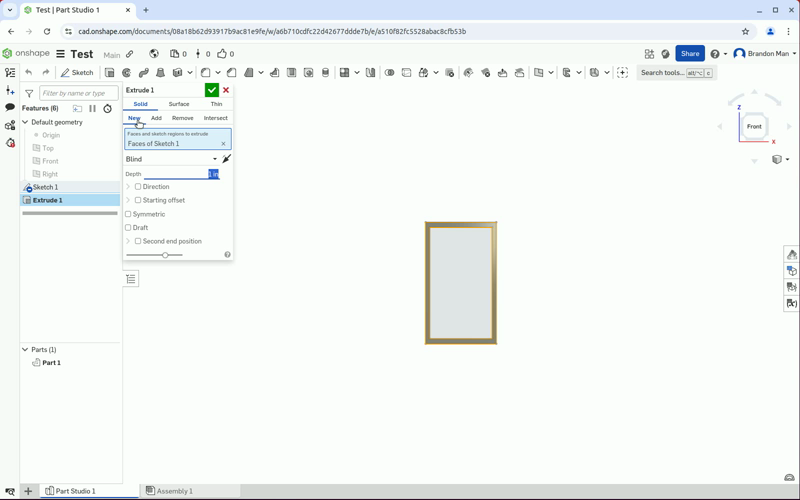
text(19.738)
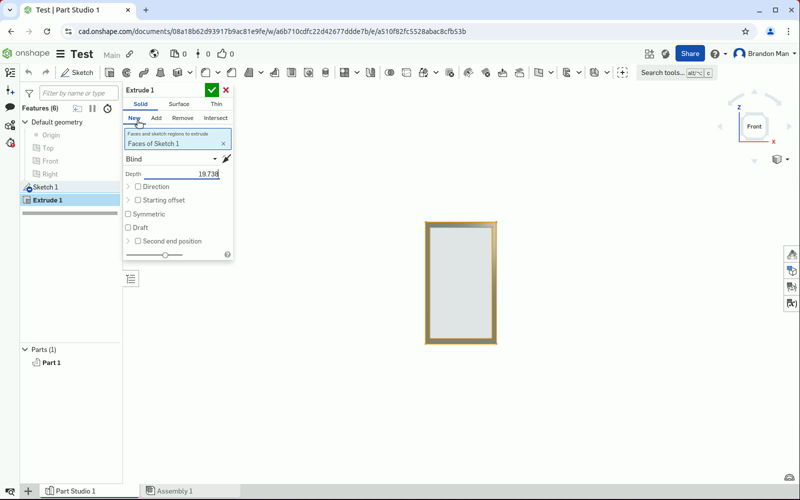
key(enter)
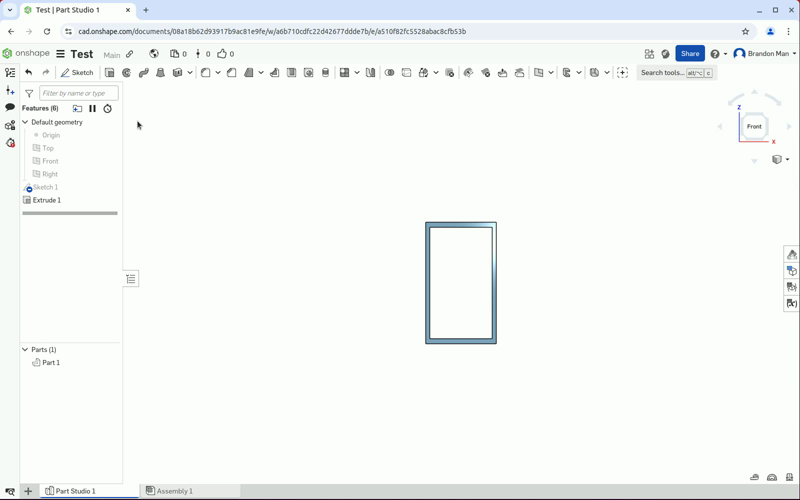
key(shift+h)
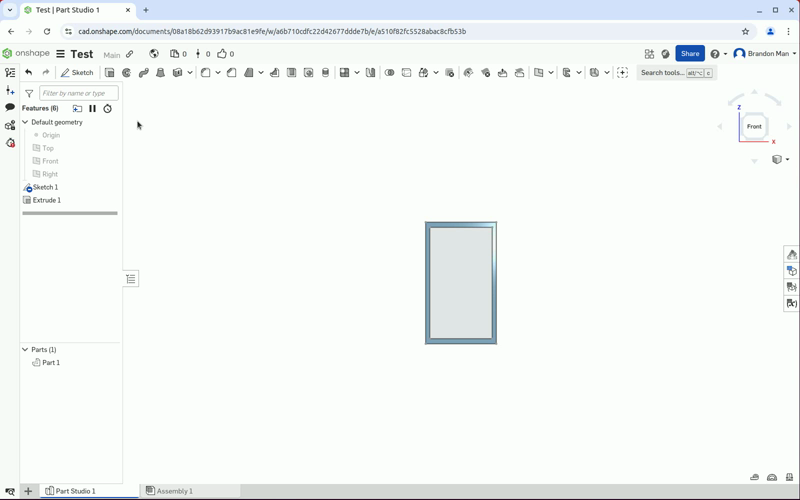
key(shift+h)
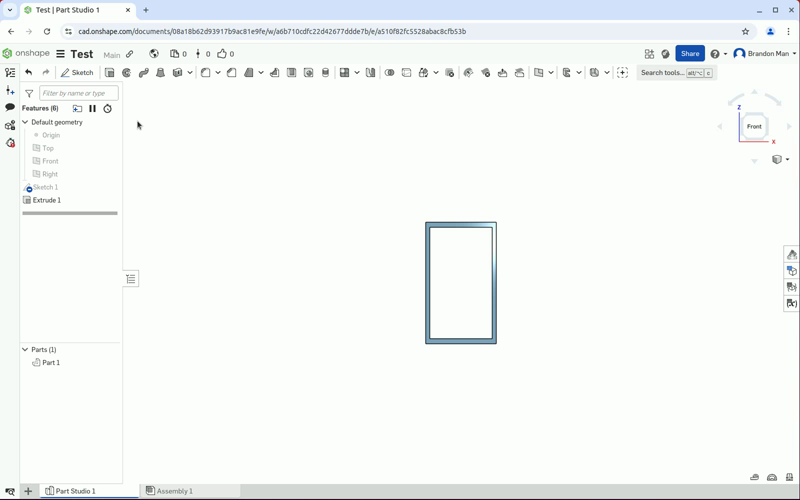
mouse_move(73, 189)
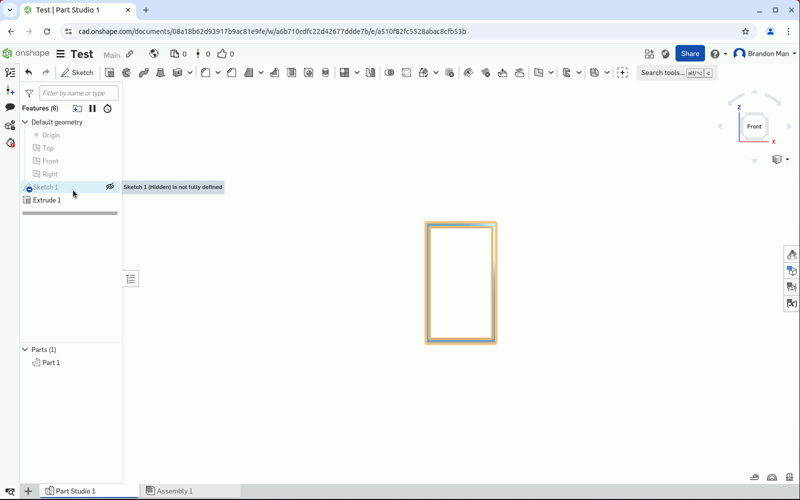
click(73, 189)
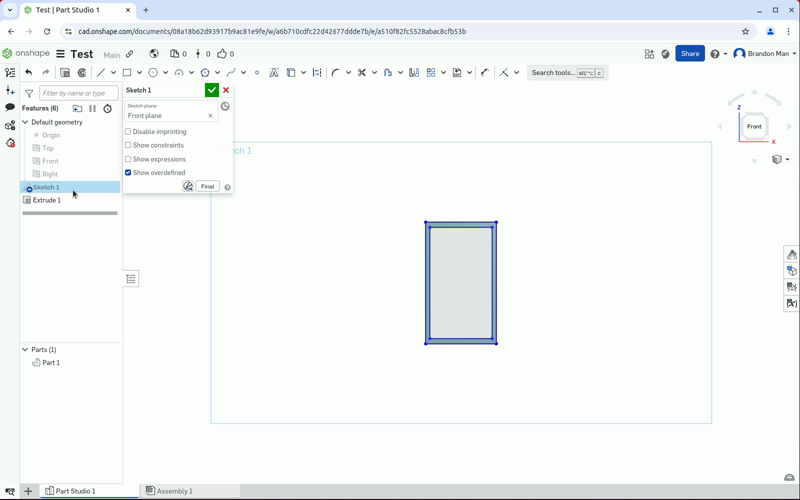
mouse_move(229, 92)
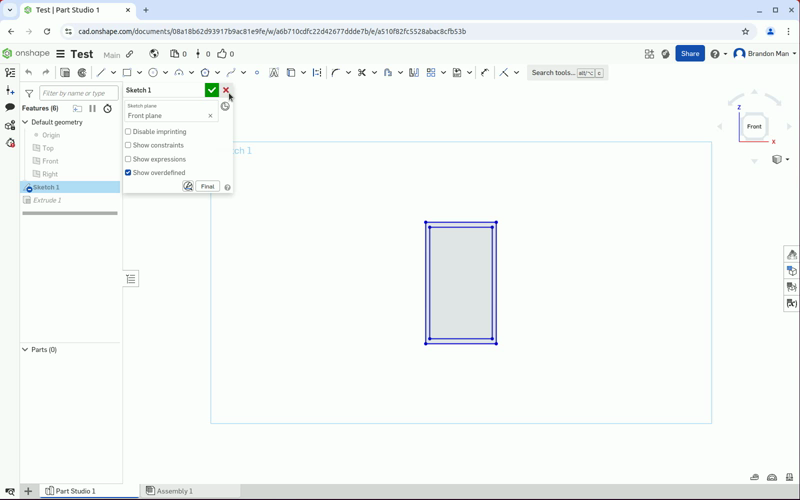
click(229, 92)
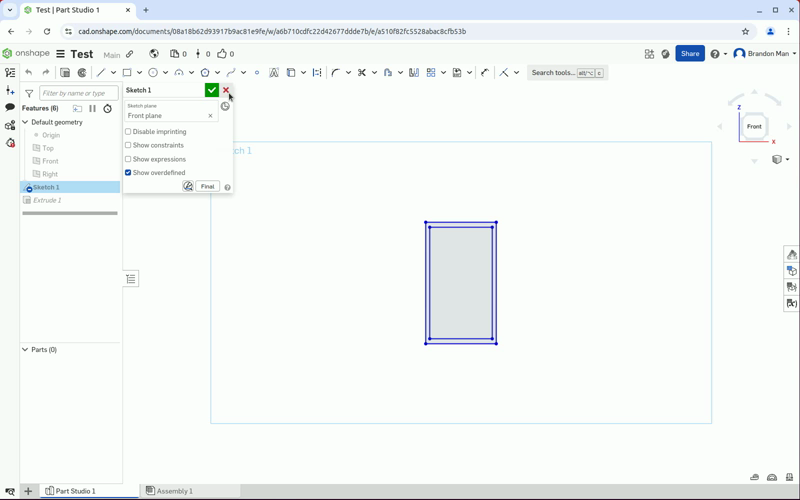
key(shift+s)
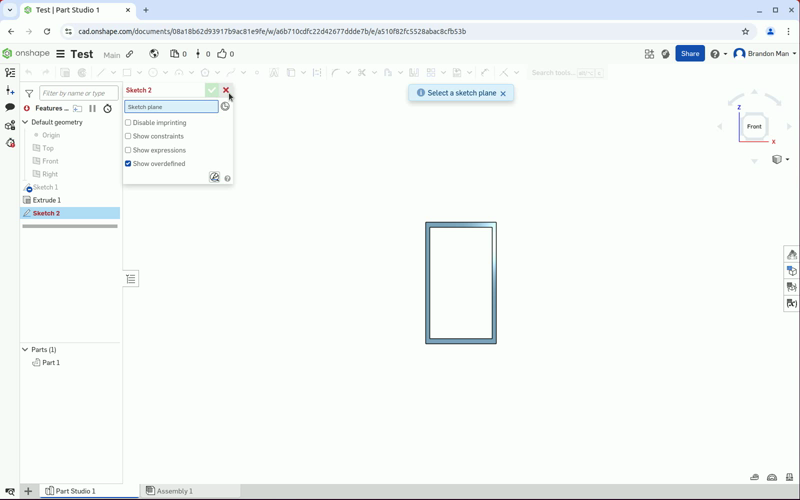
mouse_move(73, 163)
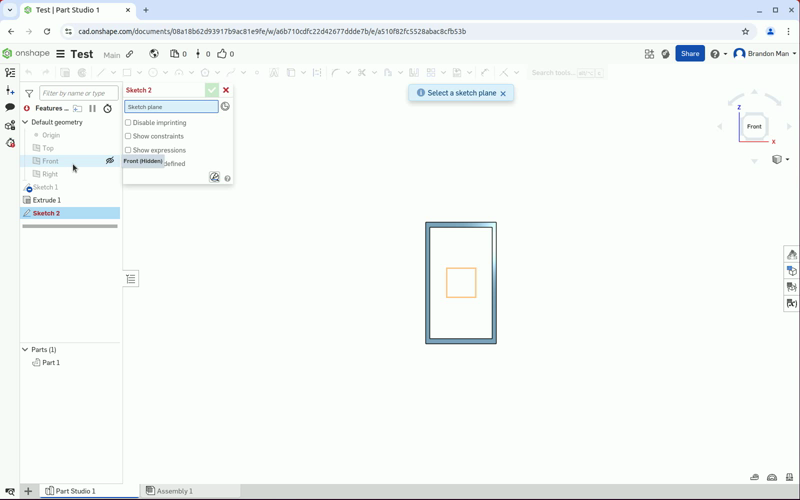
click(73, 163)
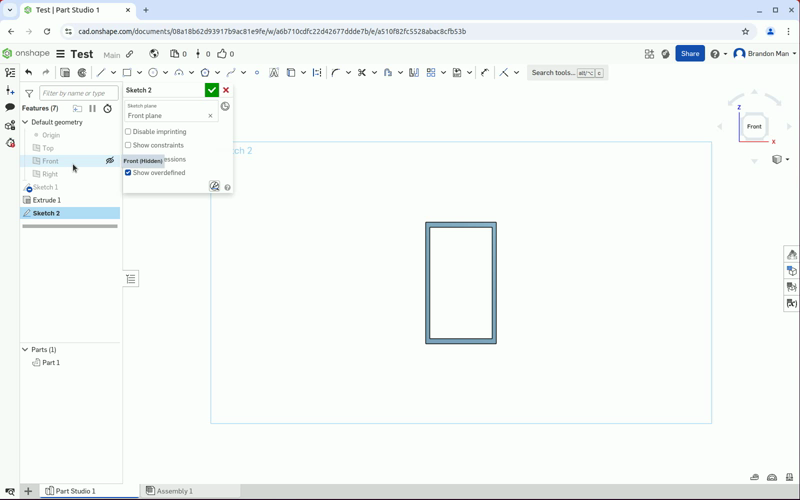
mouse_move(73, 352)
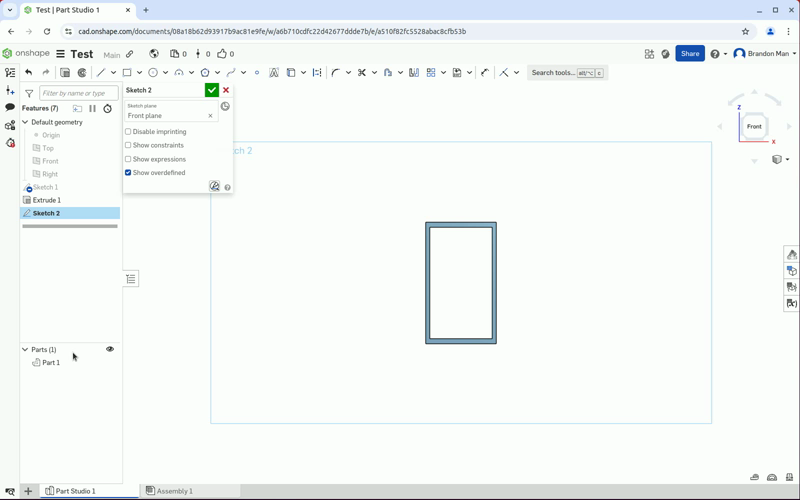
key(y)
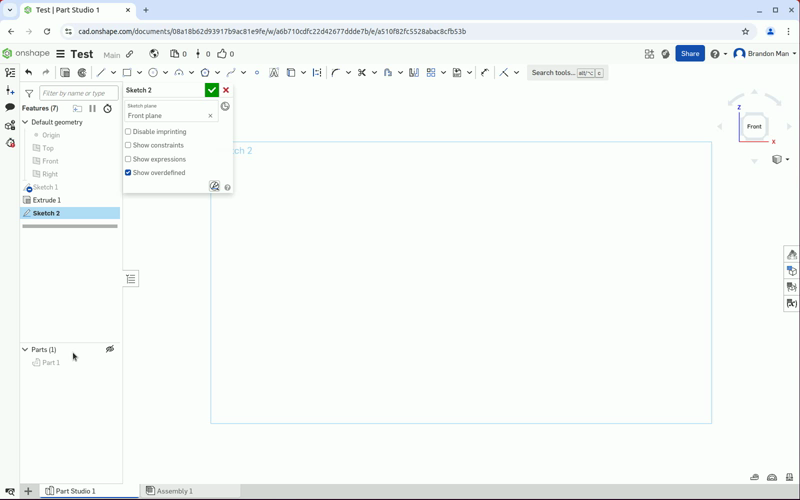
key(l)
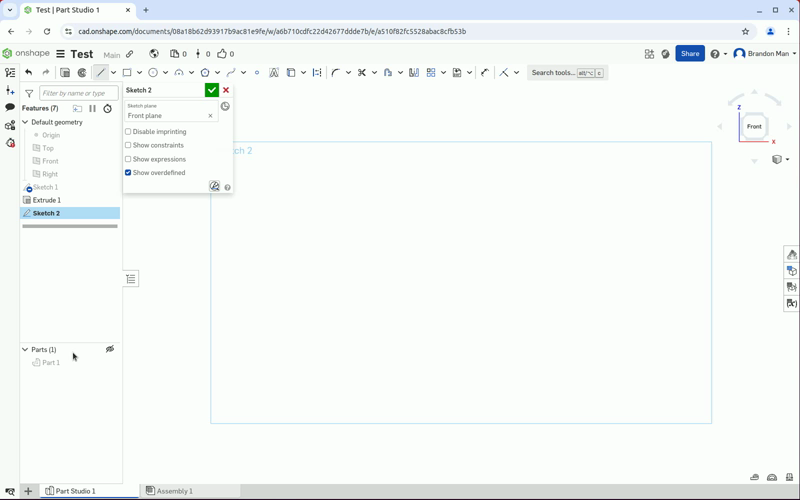
key_down(shift)
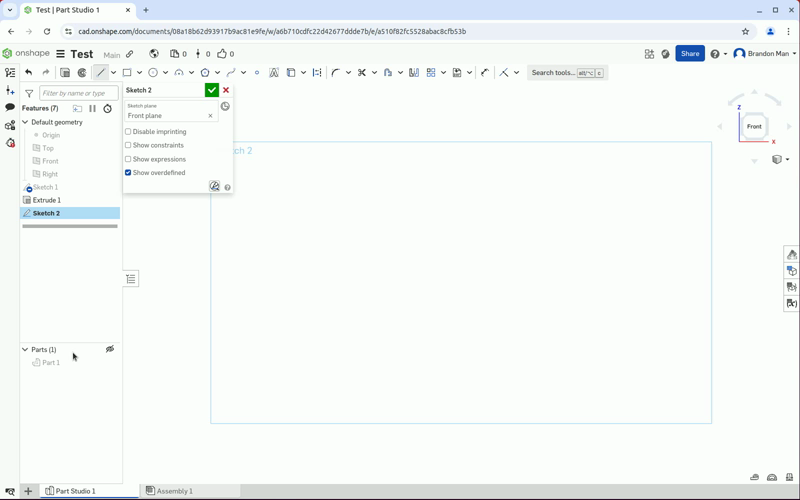
mouse_move(429, 337)
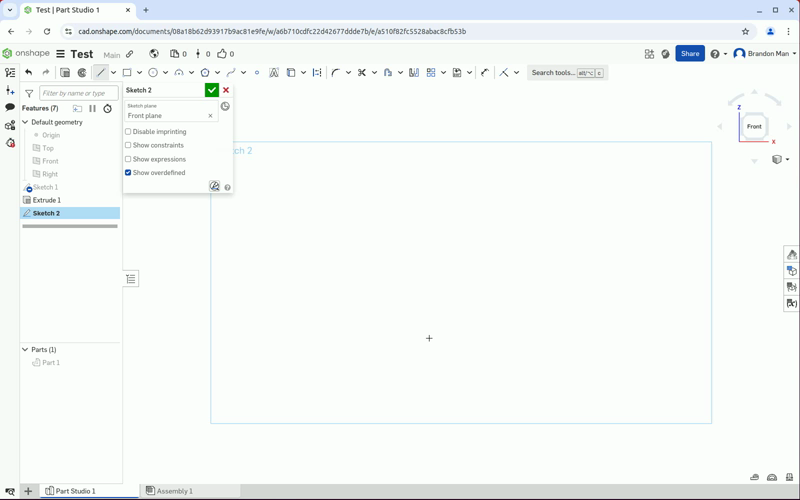
click(429, 337)
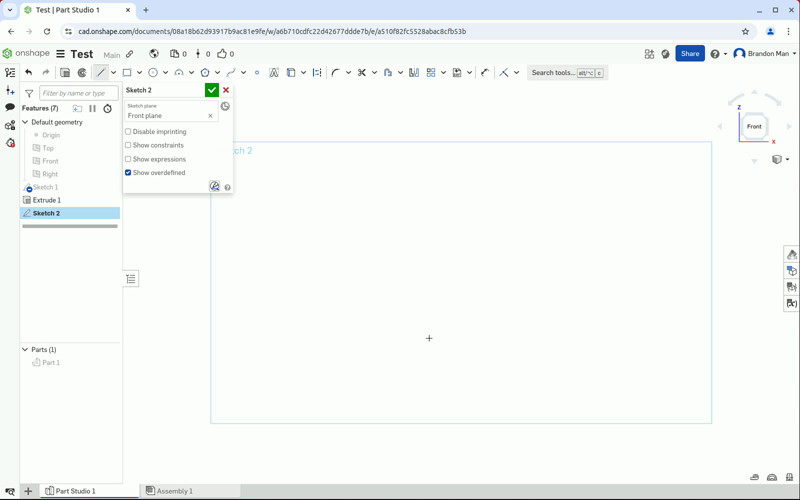
key_up(shift)
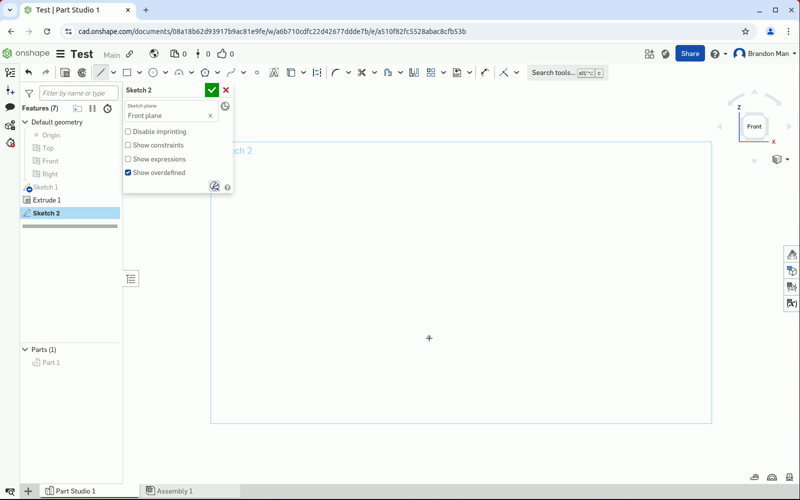
key_down(shift)
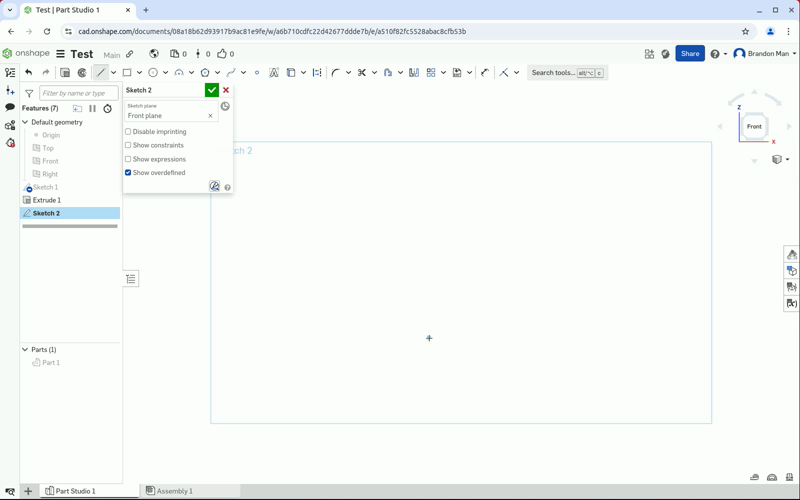
mouse_move(491, 337)
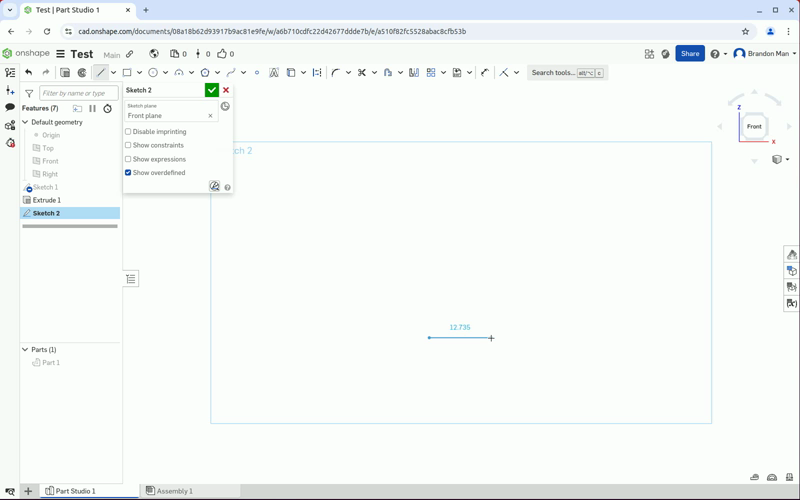
click(491, 337)
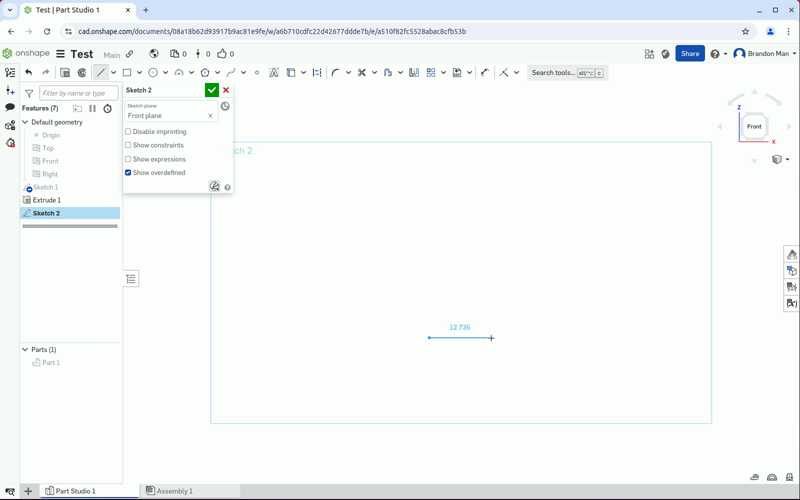
key_up(shift)
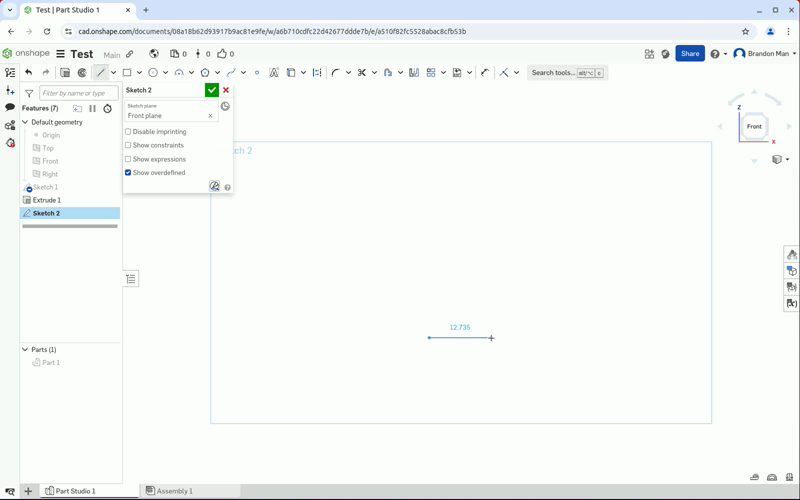
key_down(shift)
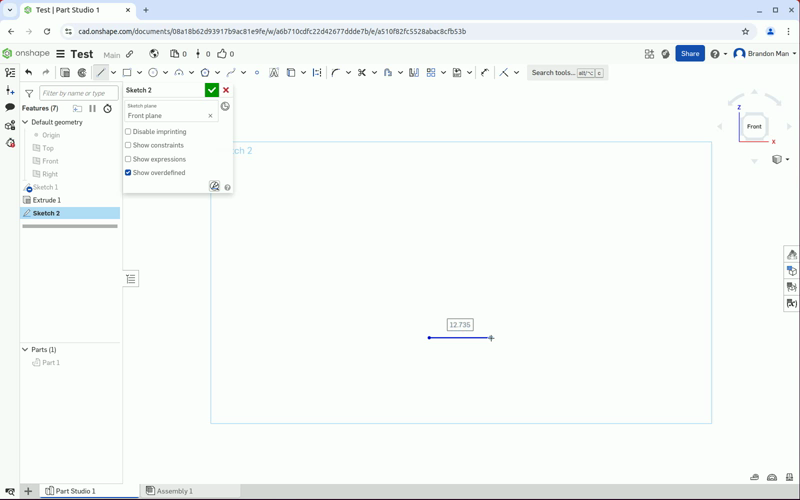
mouse_move(491, 226)
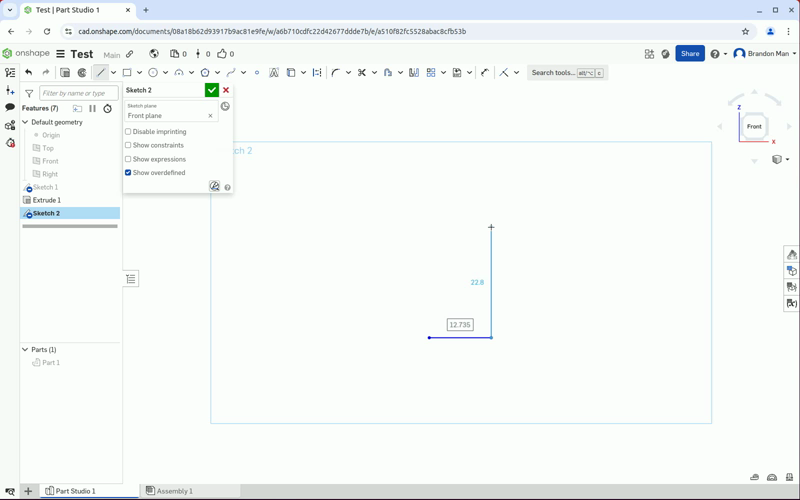
click(491, 226)
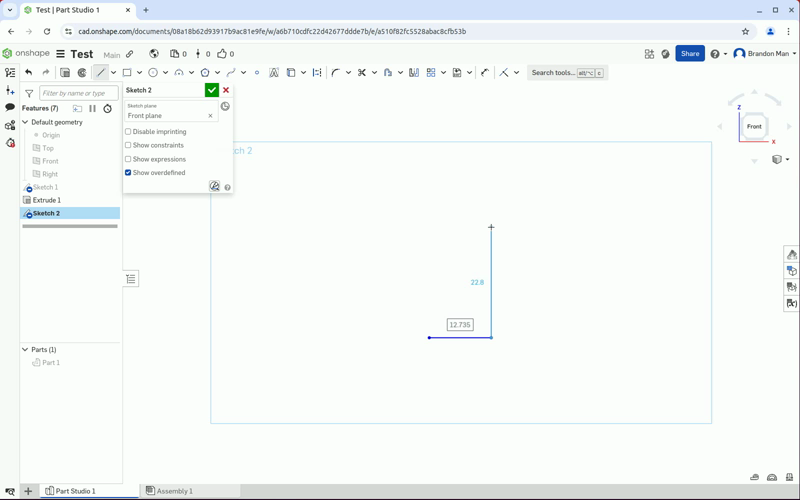
key_up(shift)
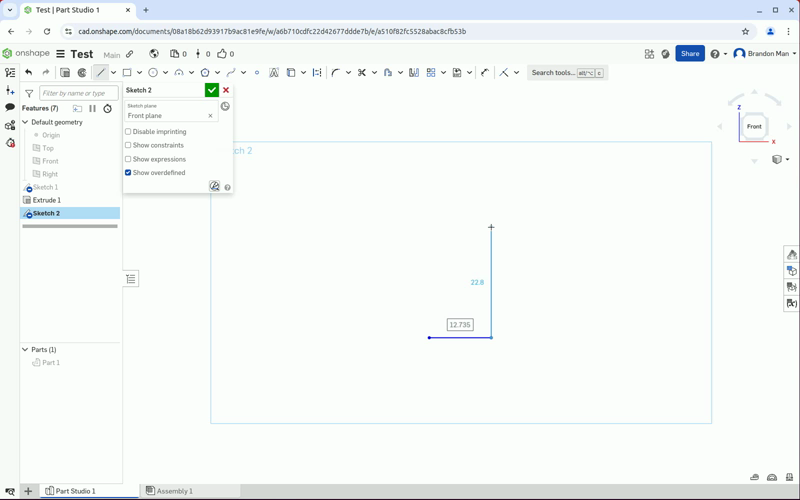
key_down(shift)
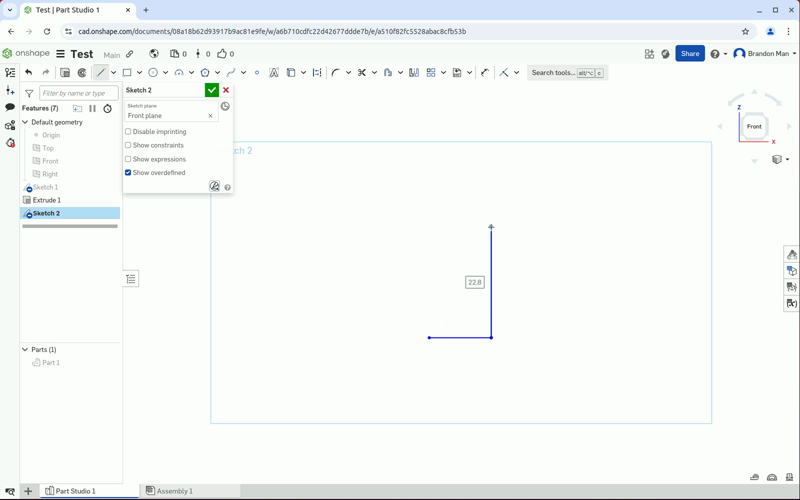
mouse_move(429, 226)
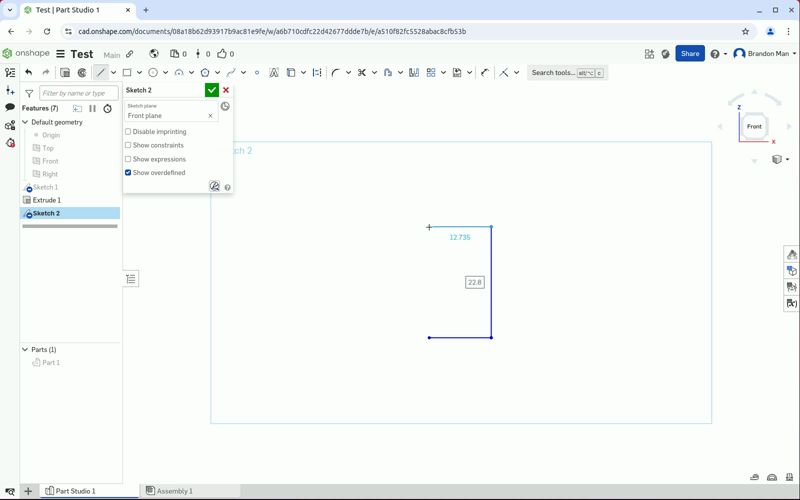
click(429, 226)
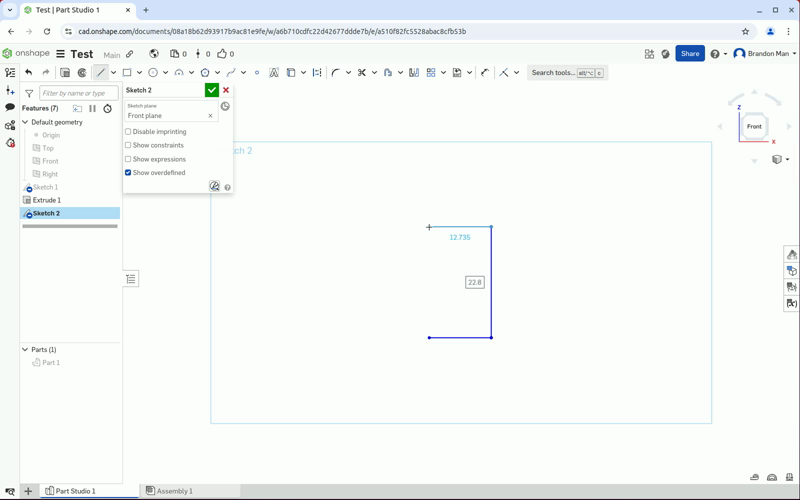
key_up(shift)
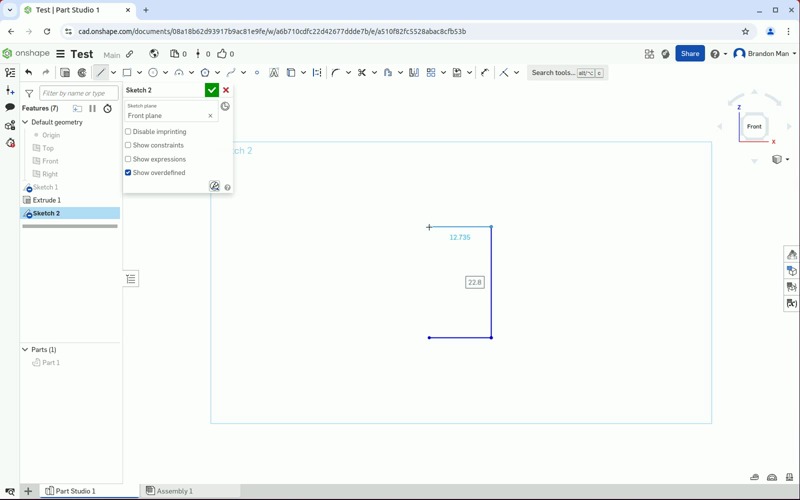
key_down(shift)
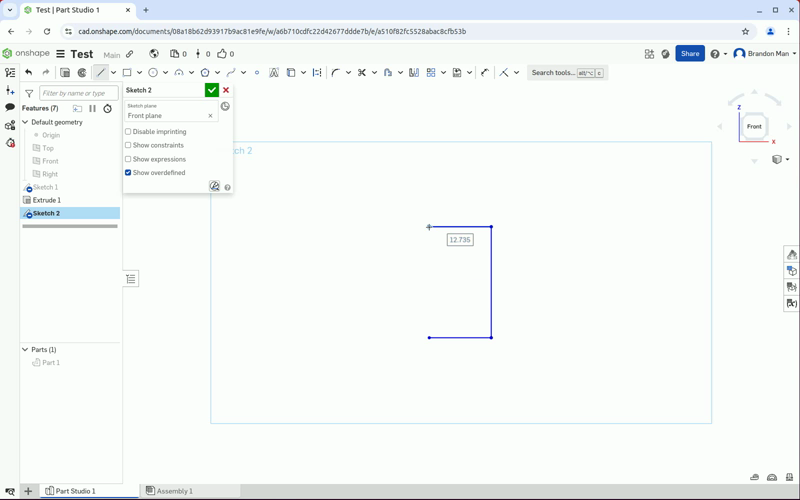
mouse_move(429, 337)
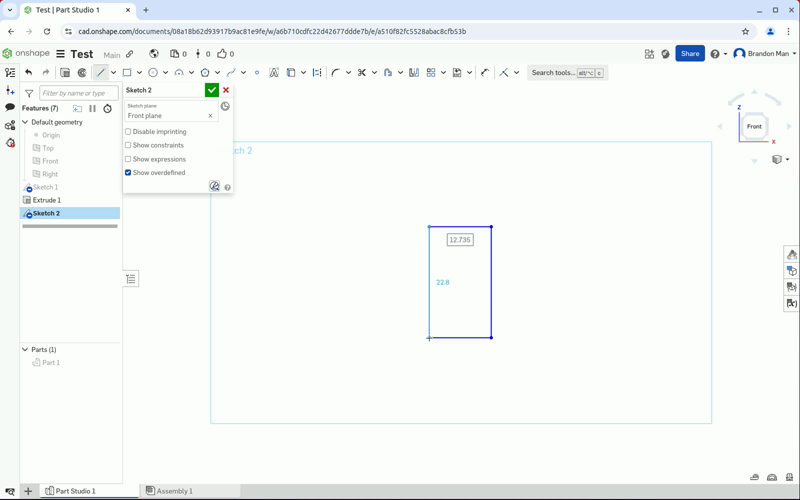
key_up(shift)
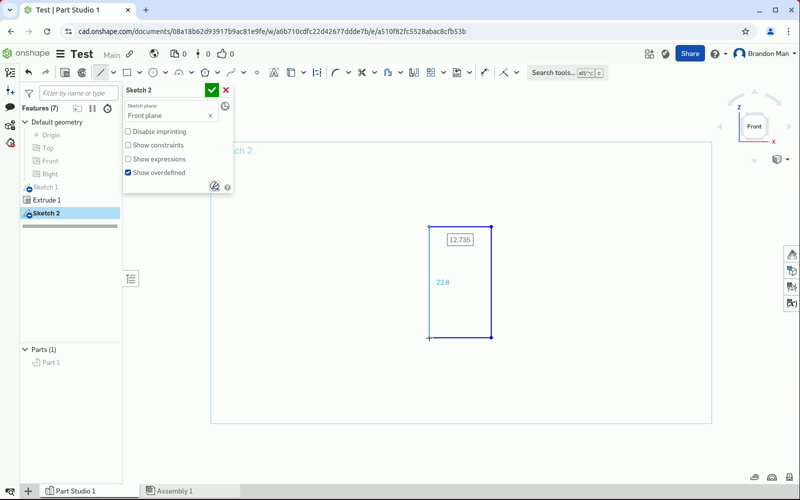
click(429, 337)
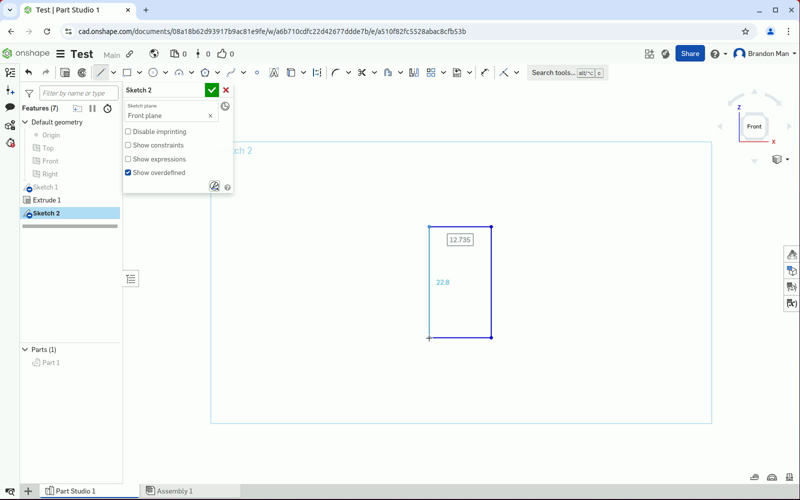
key(esc)
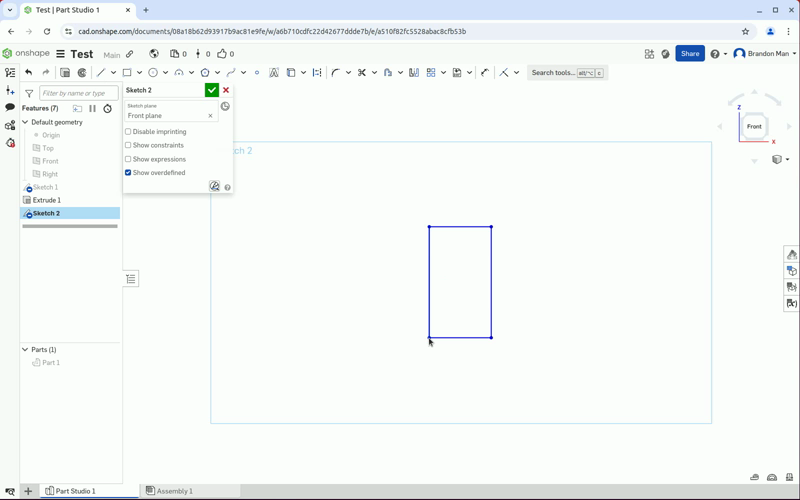
mouse_move(459, 327)
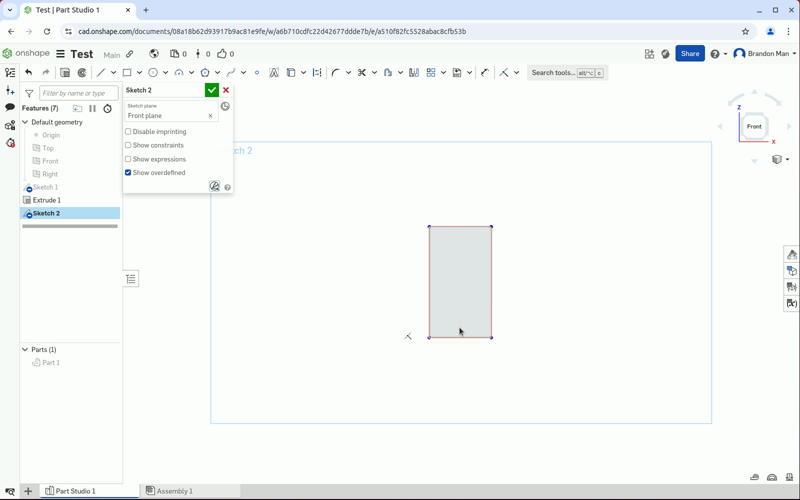
click(459, 327)
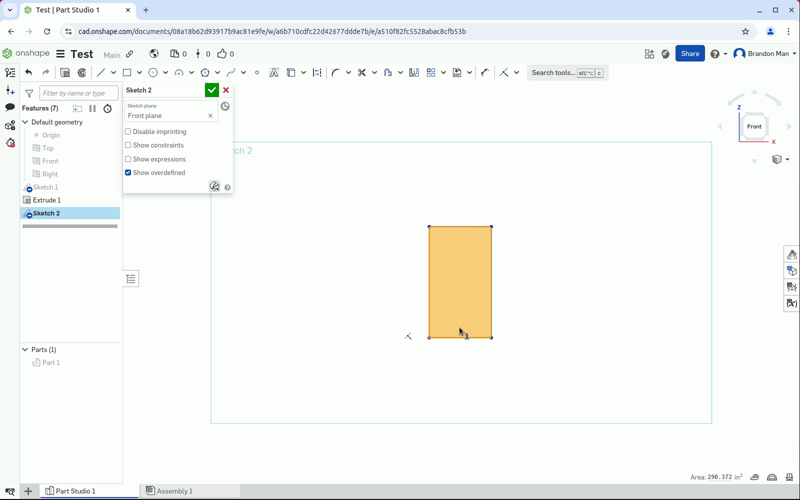
mouse_move(73, 352)
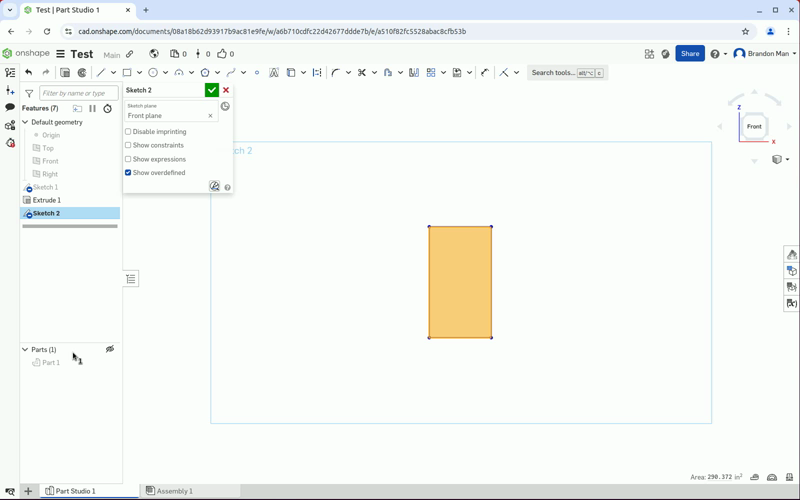
key(shift+y)
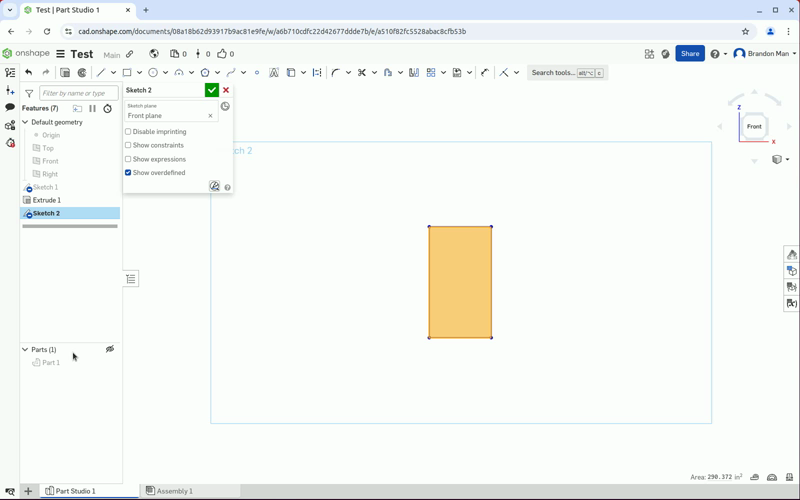
key(shift+e)
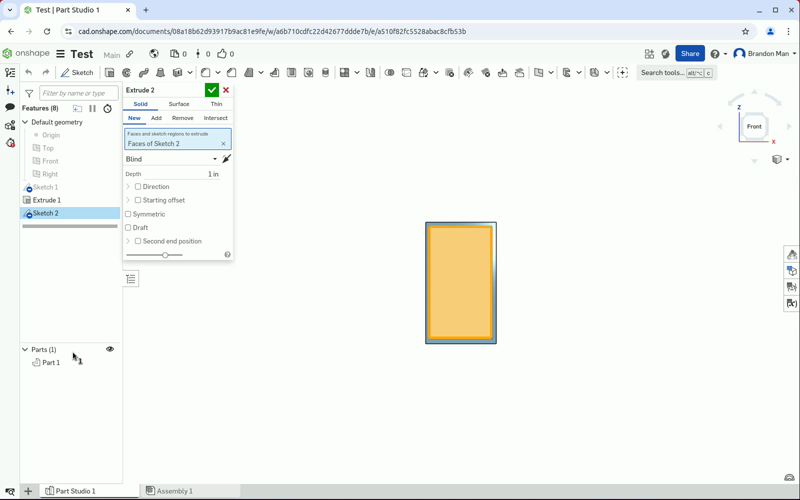
mouse_move(143, 106)
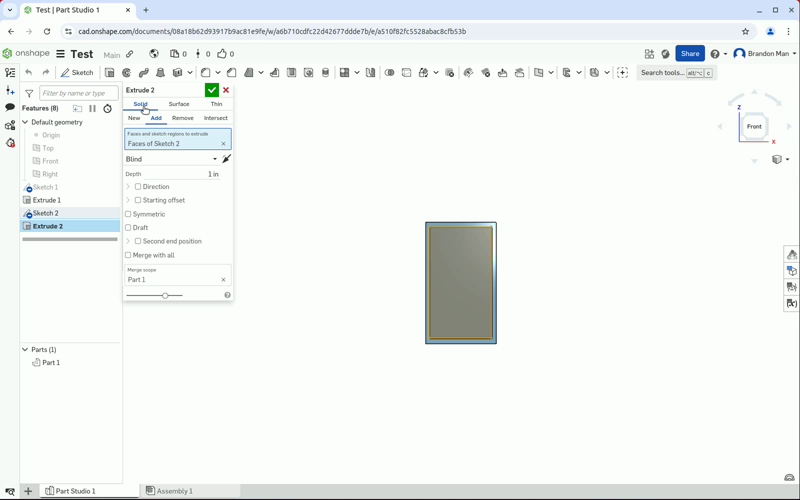
click(143, 106)
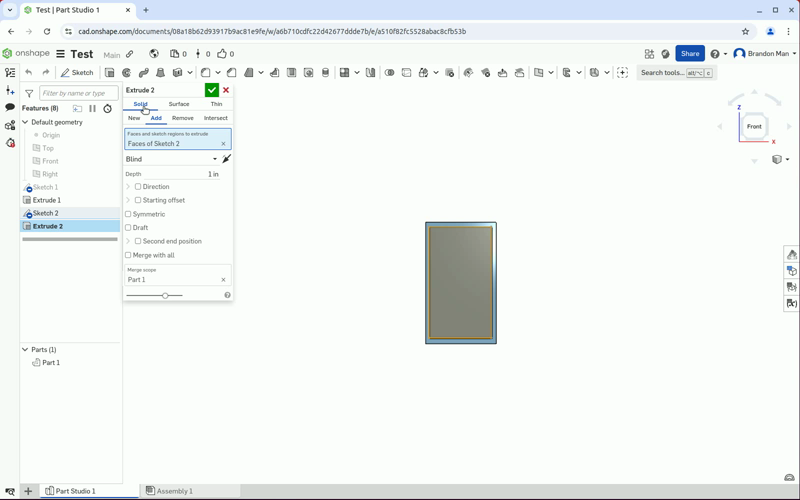
mouse_move(137, 120)
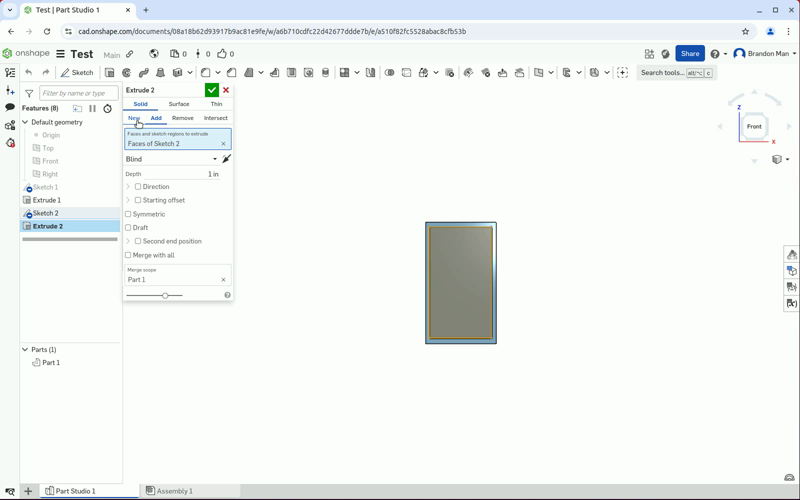
click(137, 120)
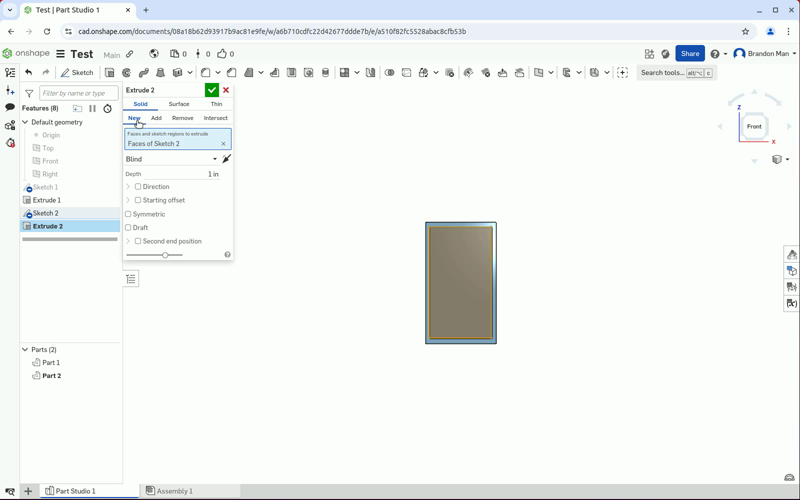
key(tab, 4)
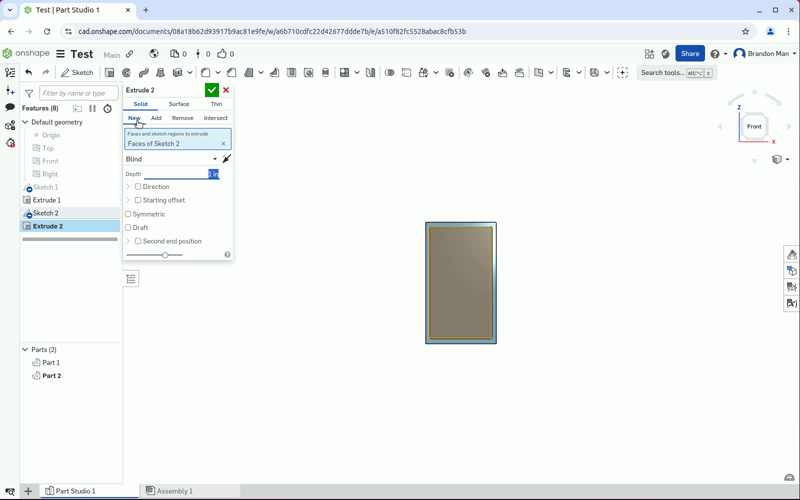
text(1.204)
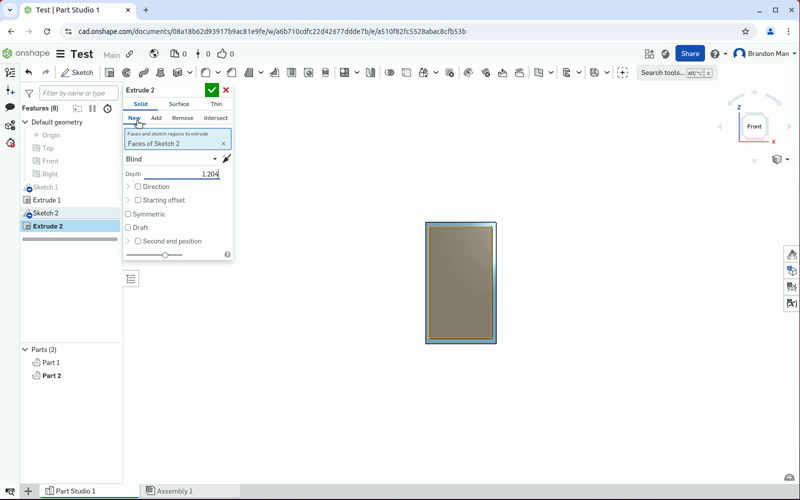
key(enter)
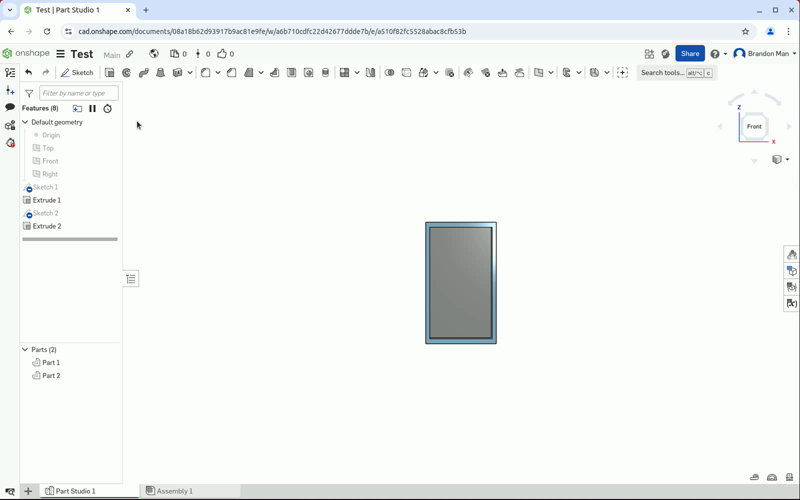
key(shift+h)
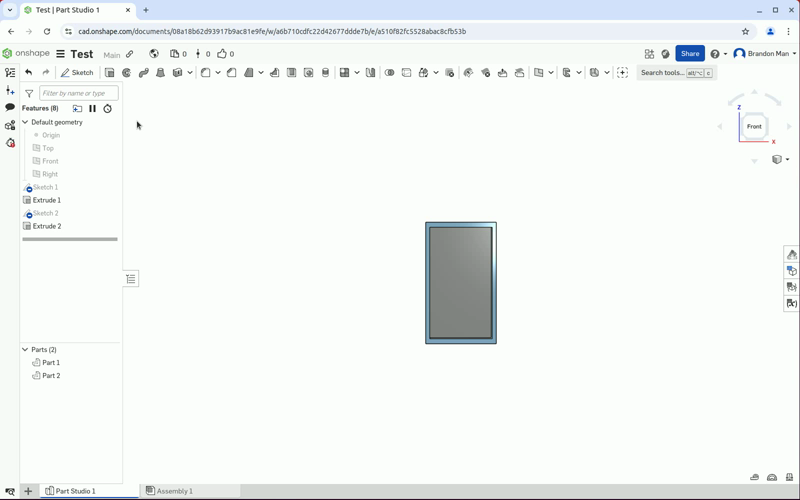
key(shift+h)
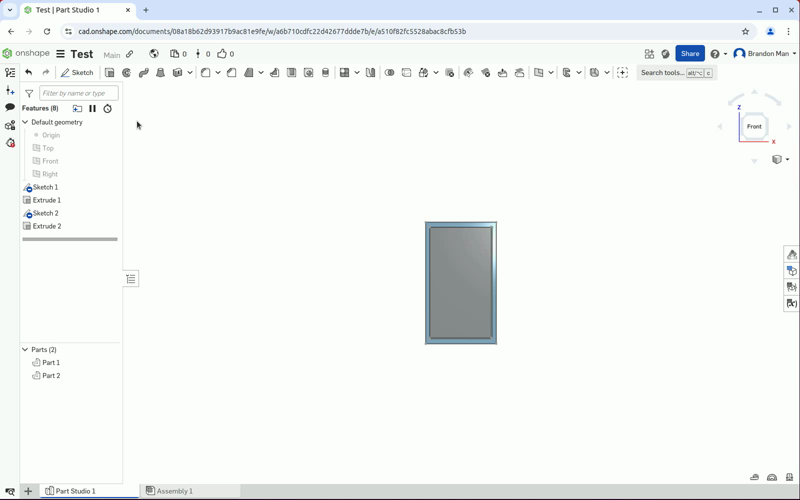
key(shift+7)
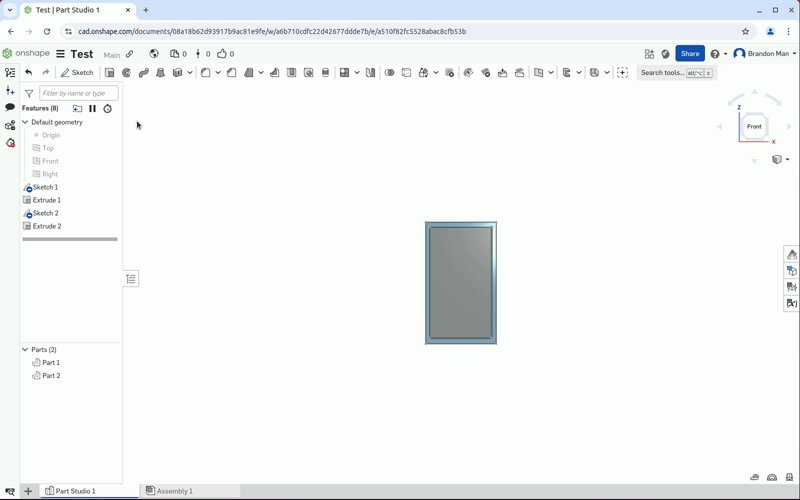
key(left, 2)
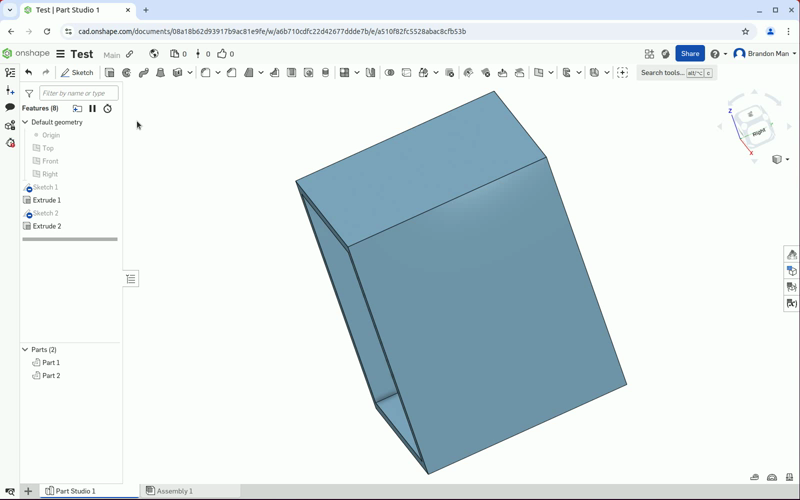
key(down, 2)
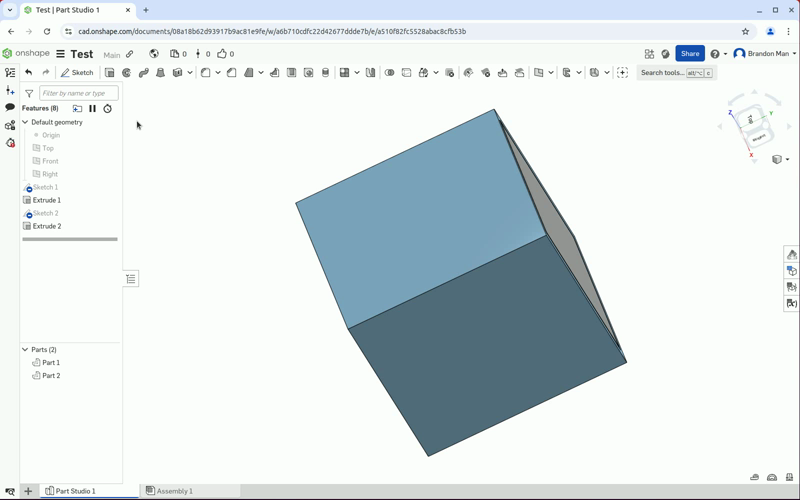
key(up, 2)
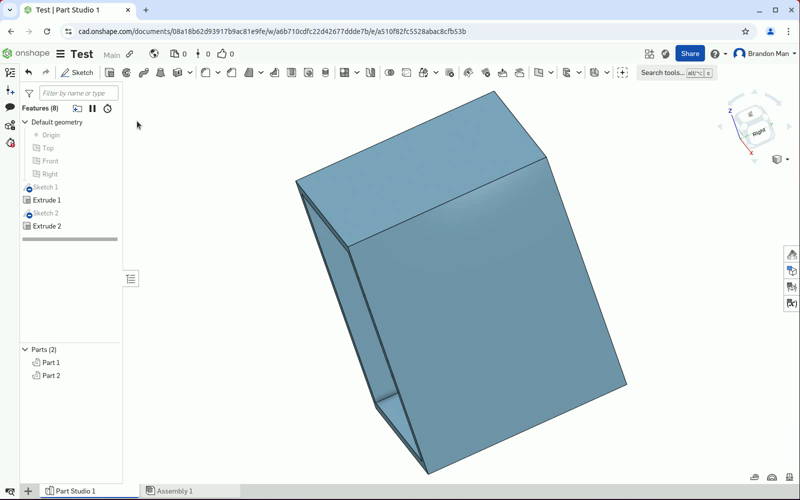
key(right, 2)
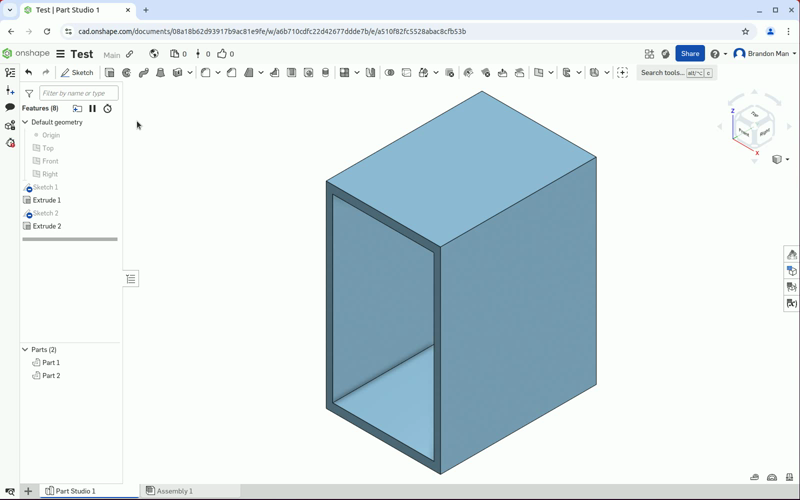
mouse_move(73, 189)
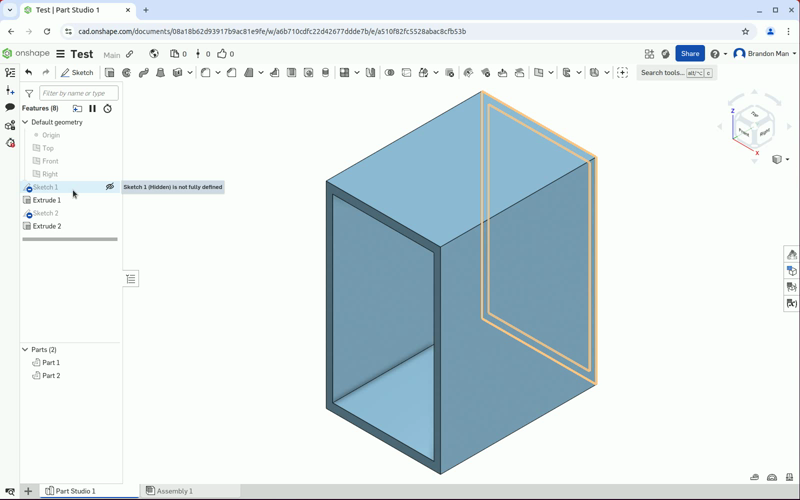
click(73, 189)